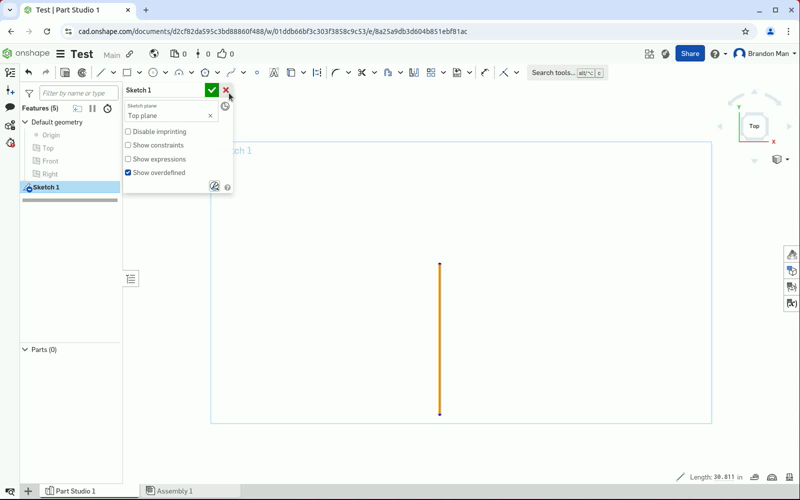
key(shift+h)
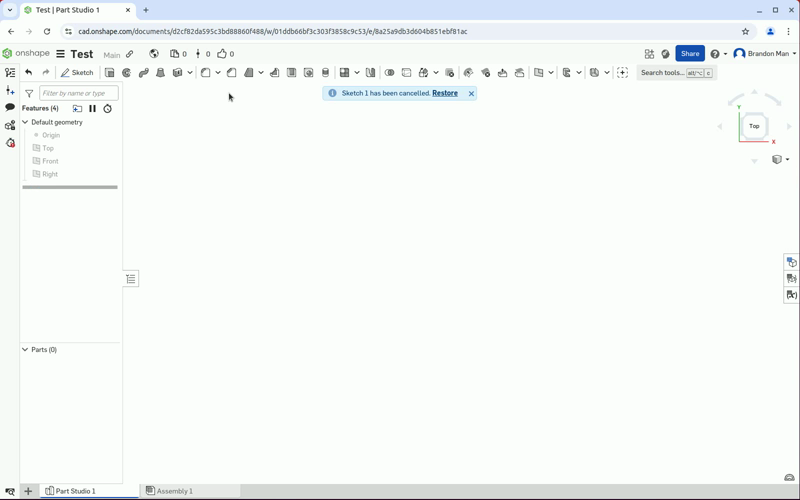
mouse_move(73, 352)
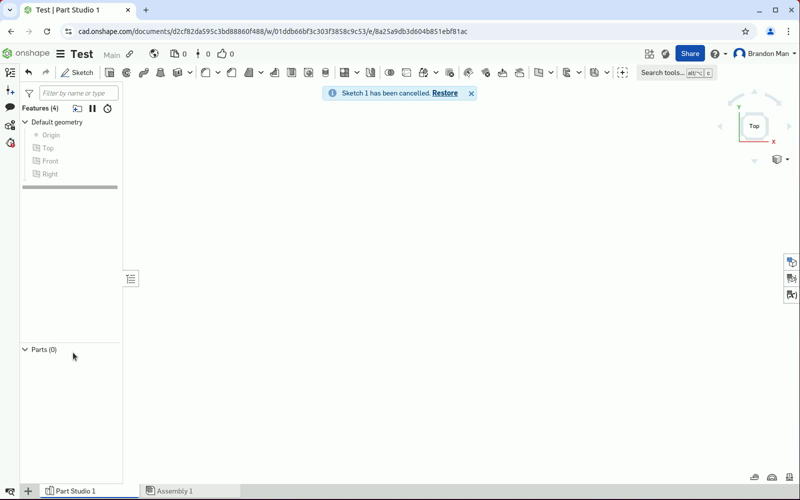
key(y)
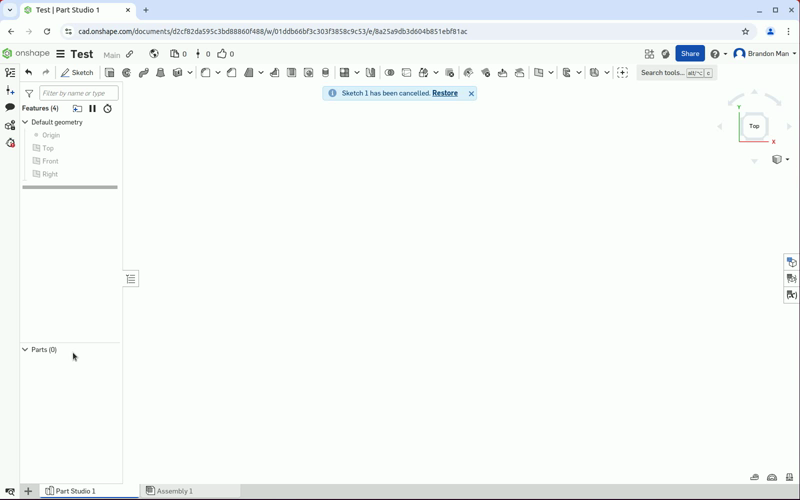
key(shift+p)
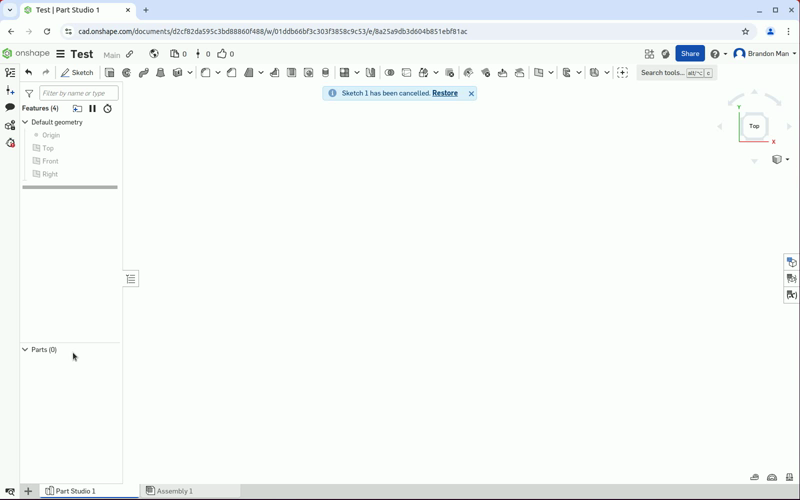
key(space)
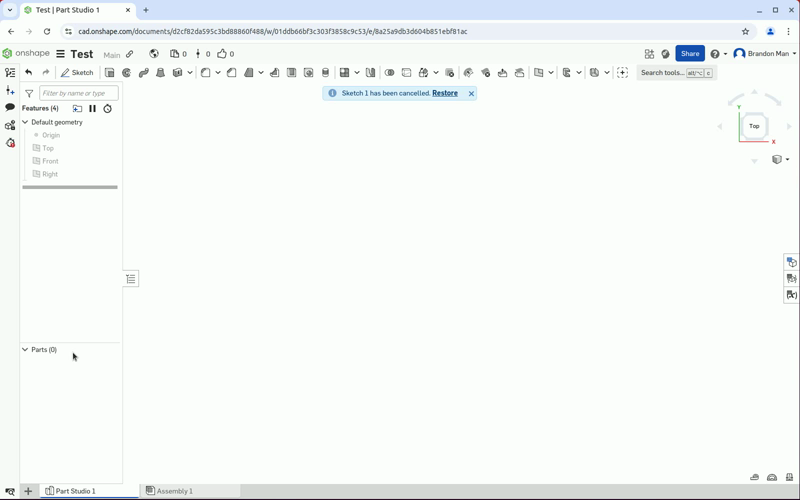
key_down(shift)
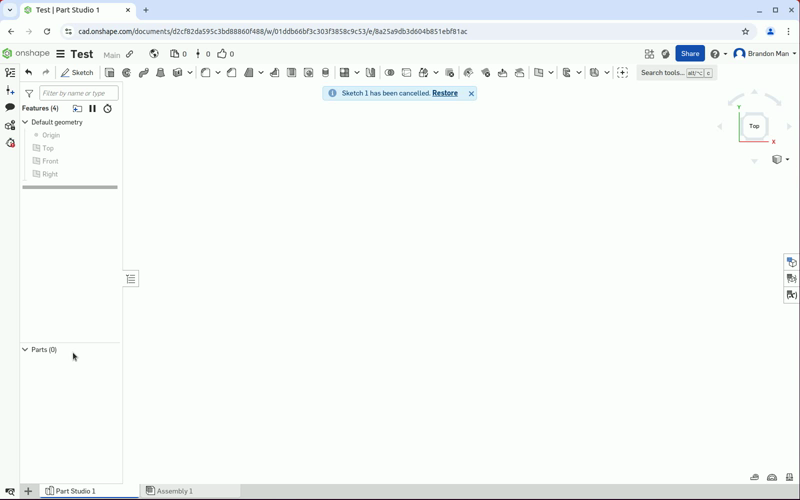
key(up)
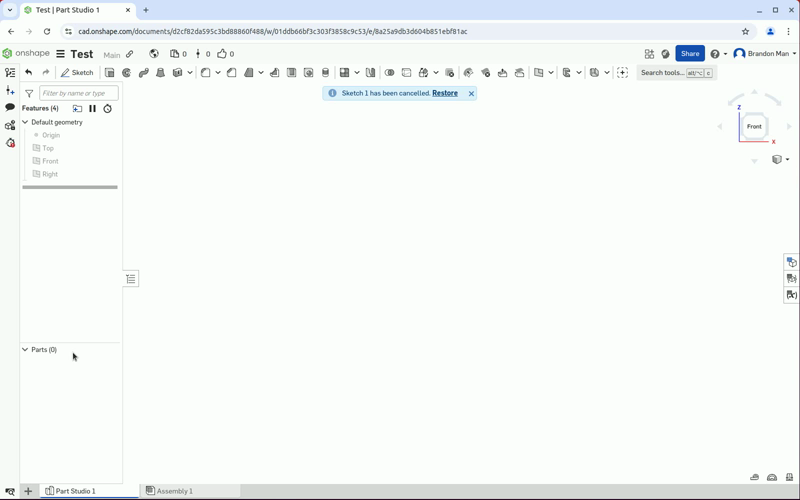
key_up(shift)
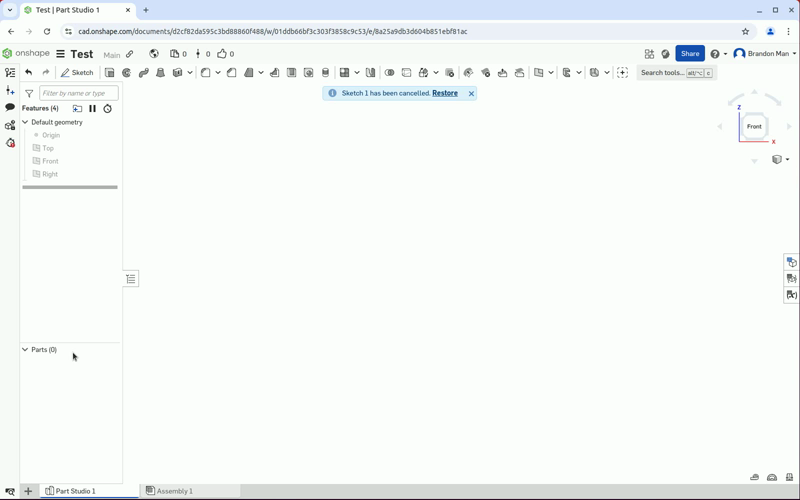
mouse_move(73, 352)
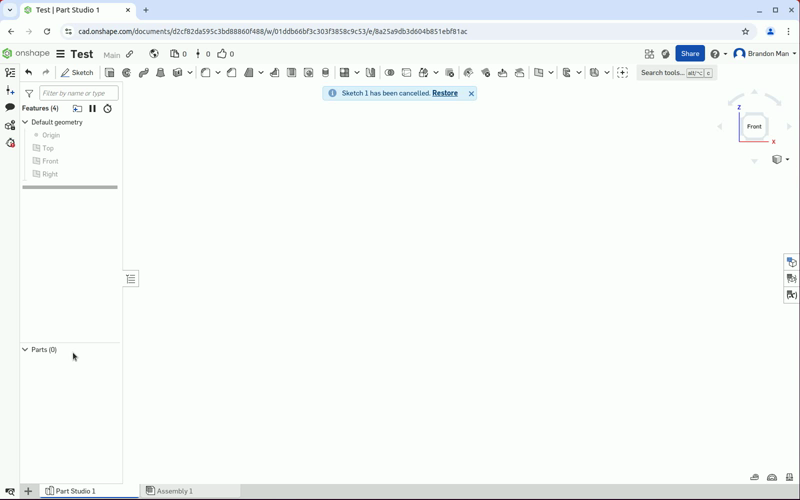
key(shift+y)
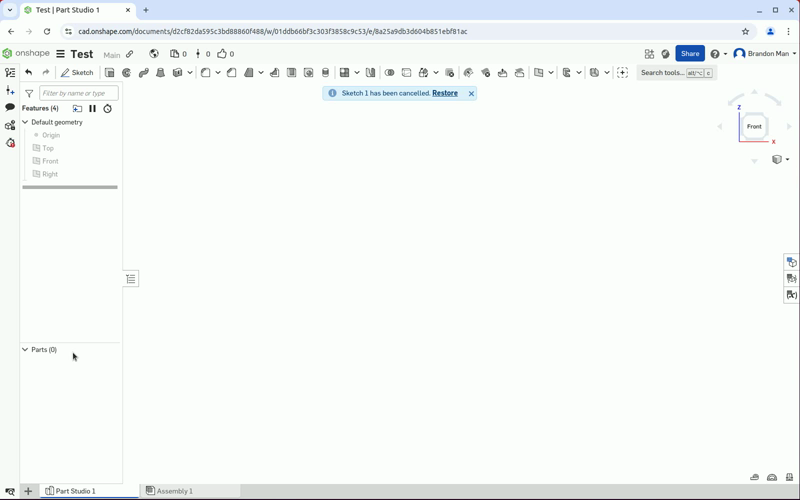
key(shift+s)
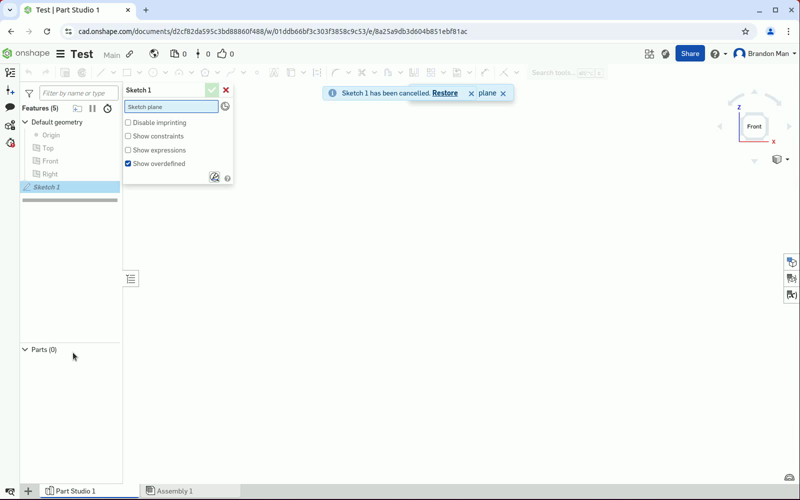
mouse_move(73, 163)
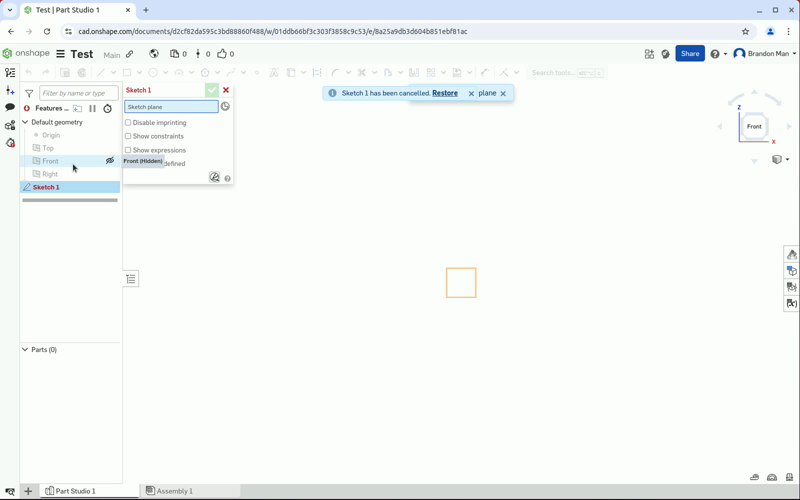
click(73, 163)
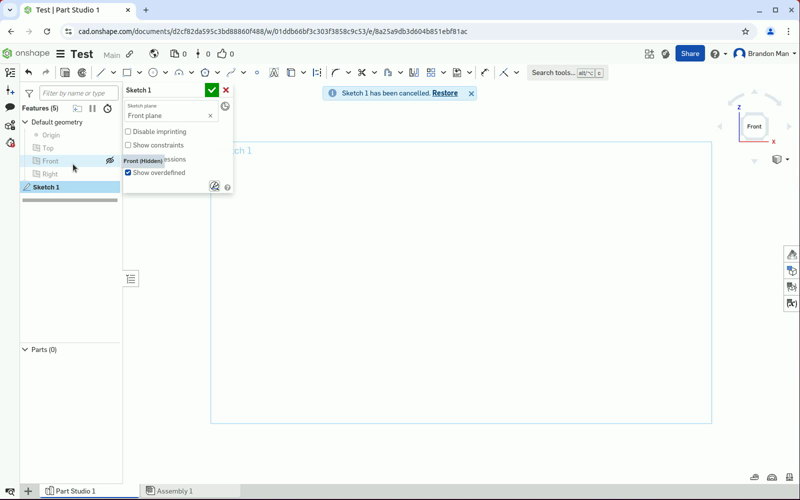
mouse_move(73, 352)
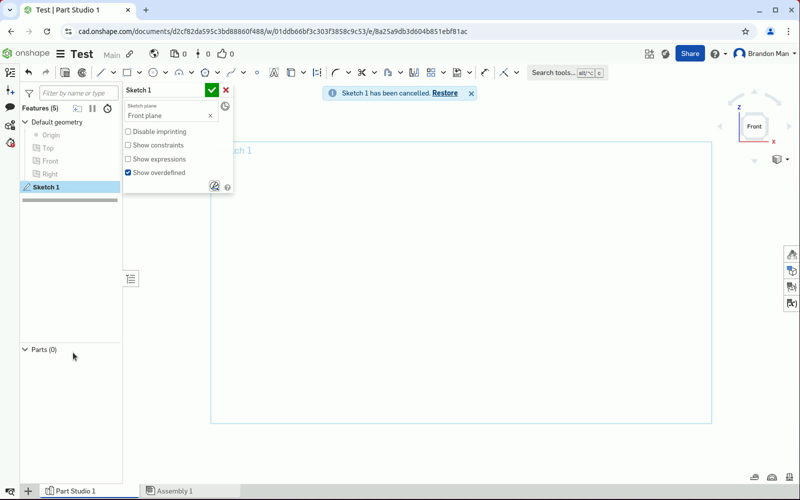
key(y)
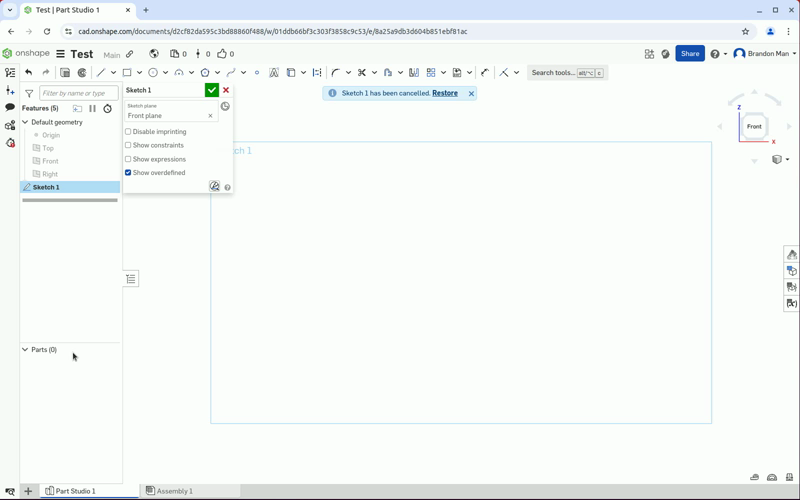
key(l)
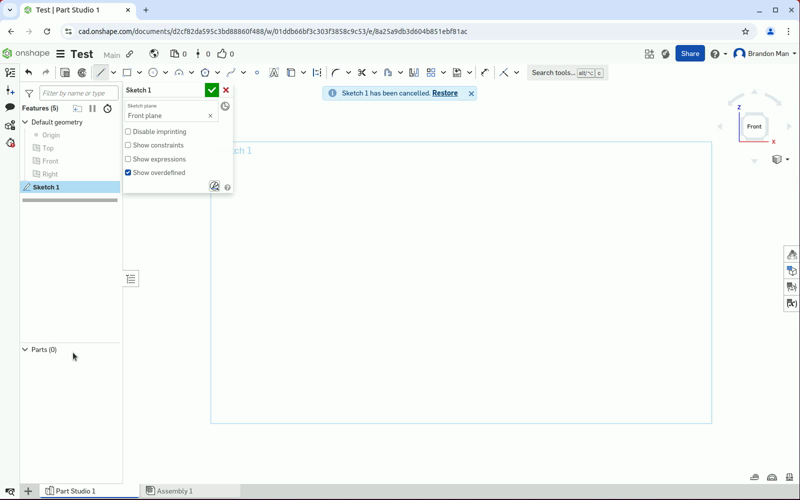
key_down(shift)
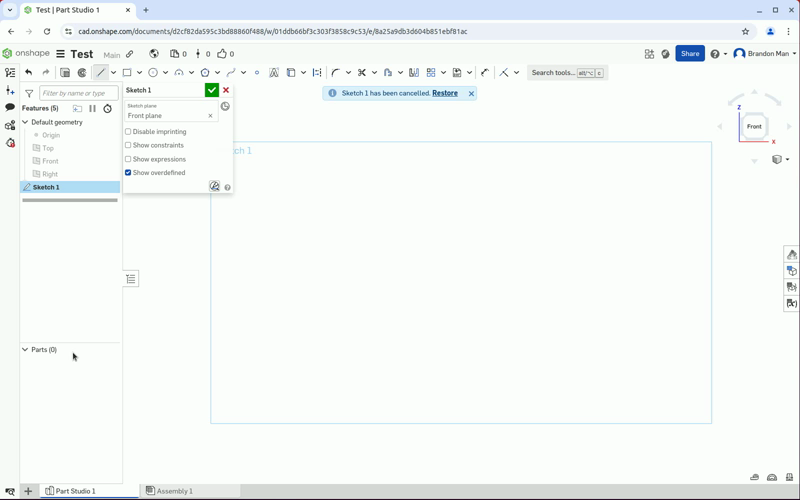
mouse_move(393, 395)
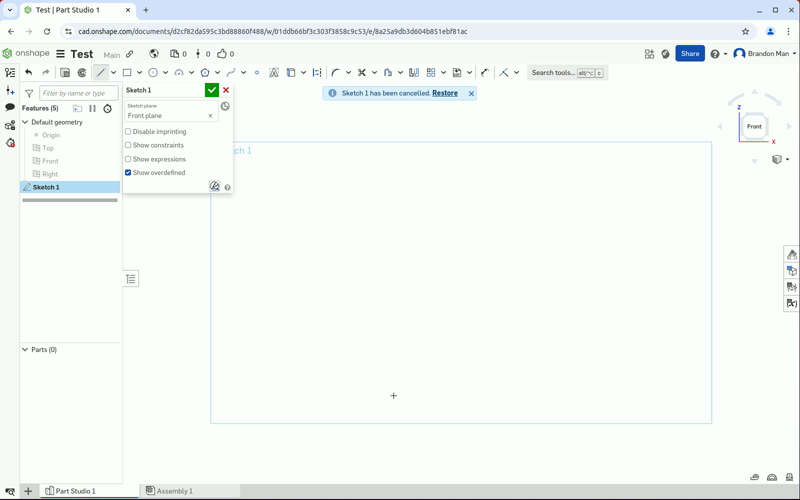
click(393, 395)
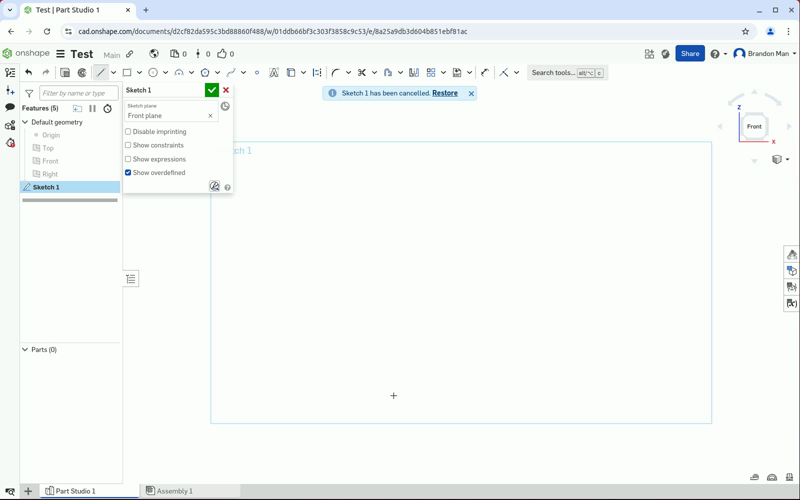
key_up(shift)
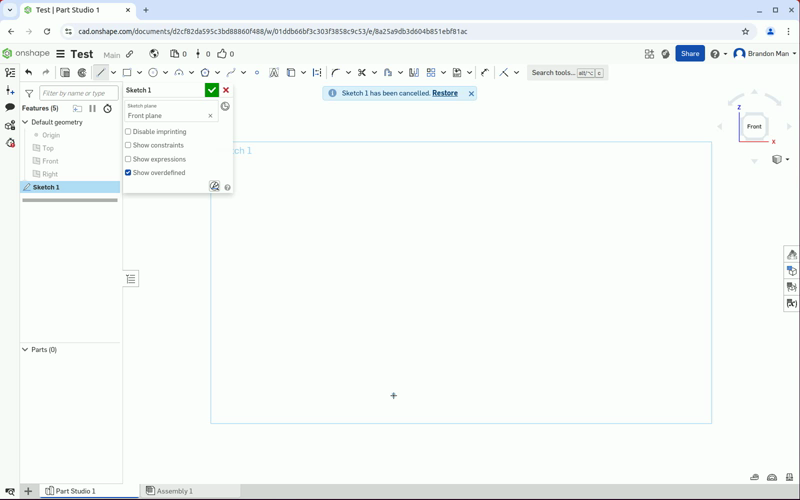
key_down(shift)
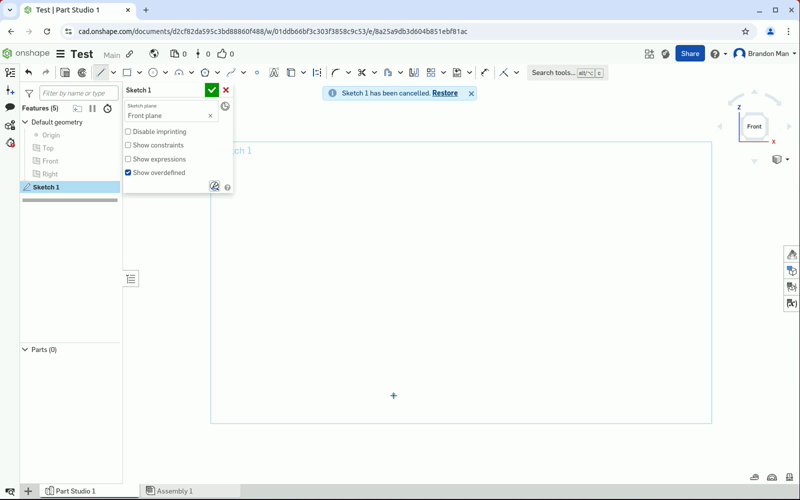
mouse_move(423, 395)
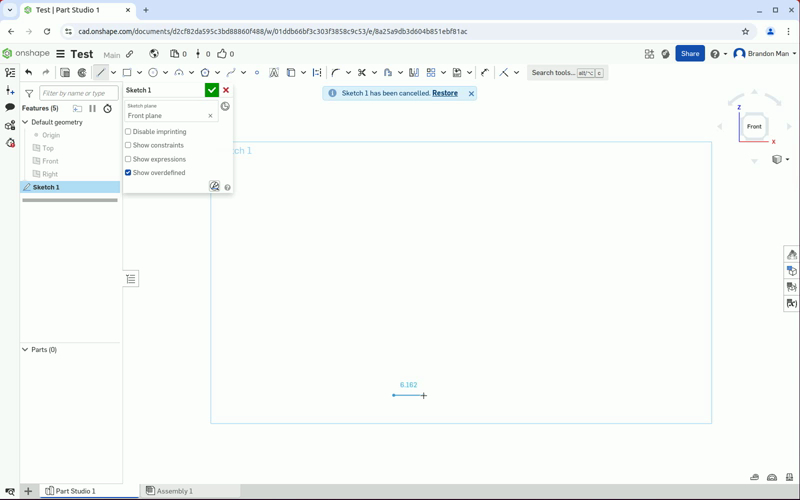
mouse_move(444, 395)
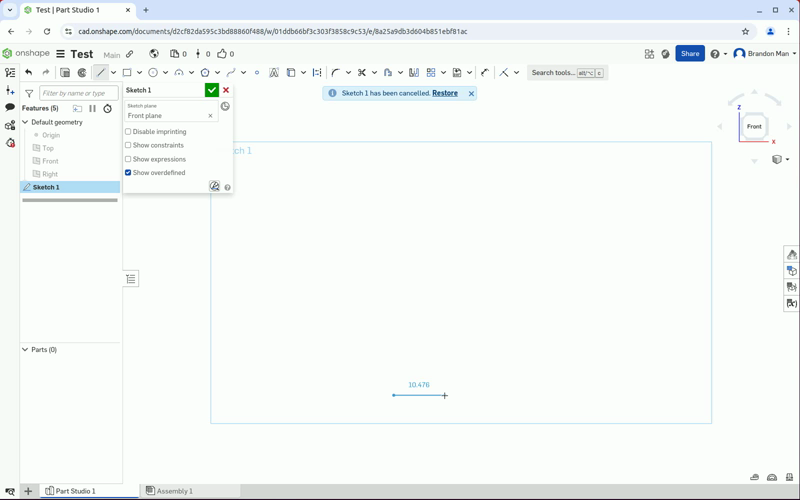
click(444, 395)
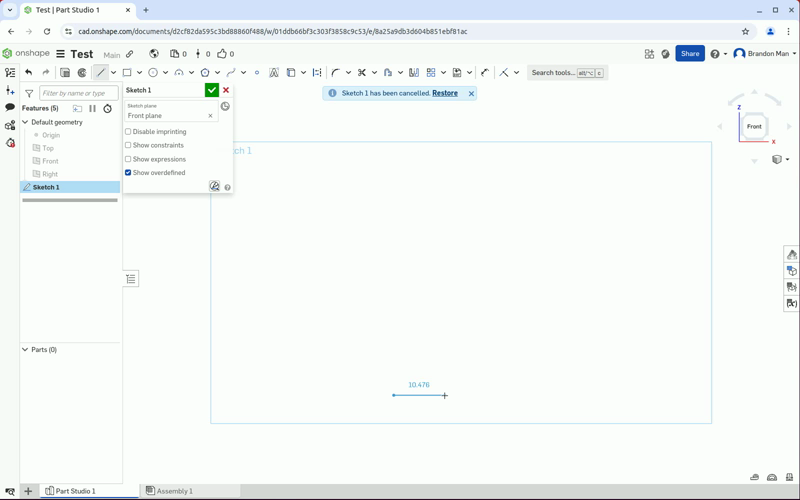
key_up(shift)
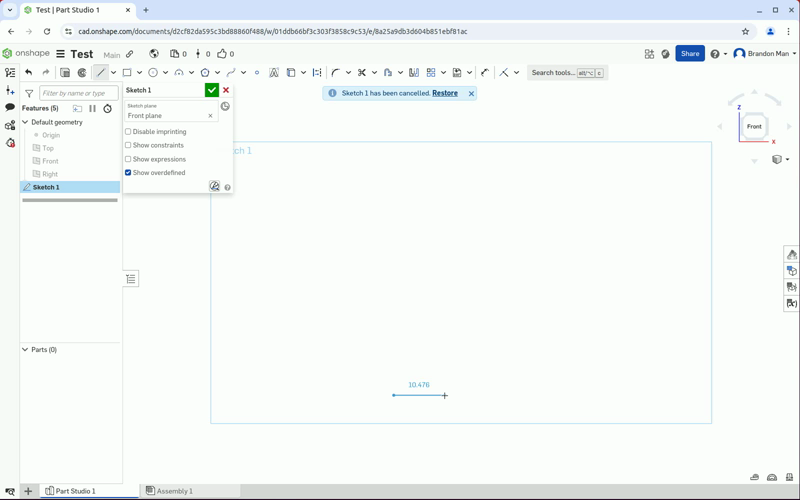
key_down(shift)
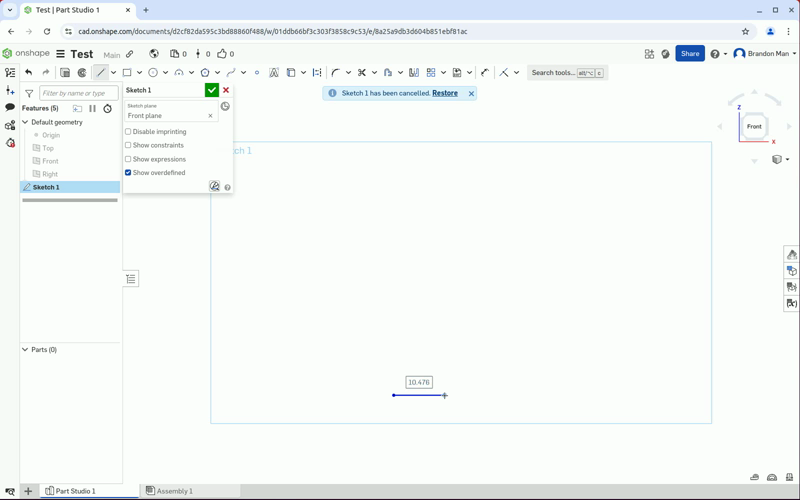
mouse_move(444, 294)
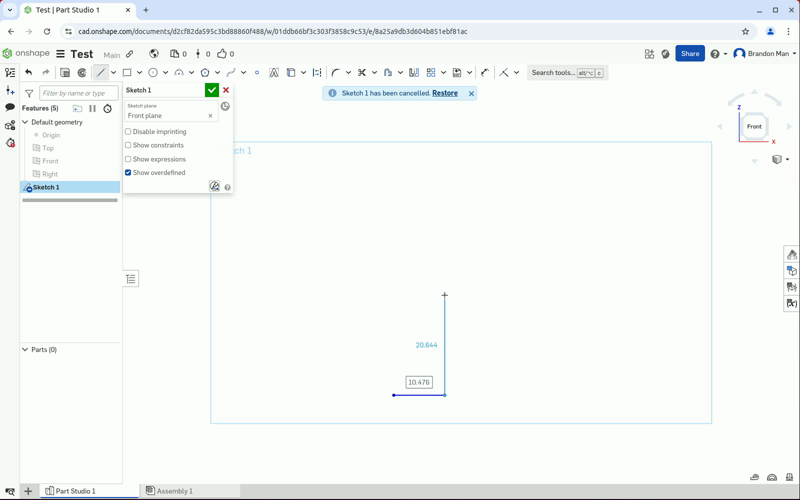
click(444, 294)
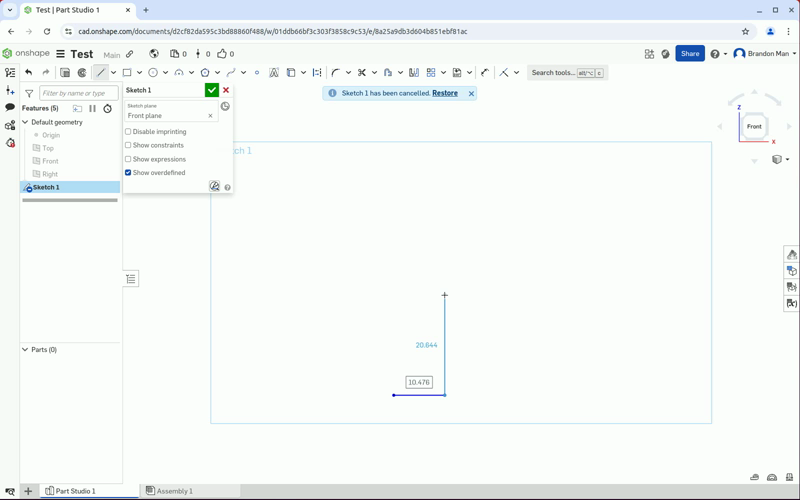
key_up(shift)
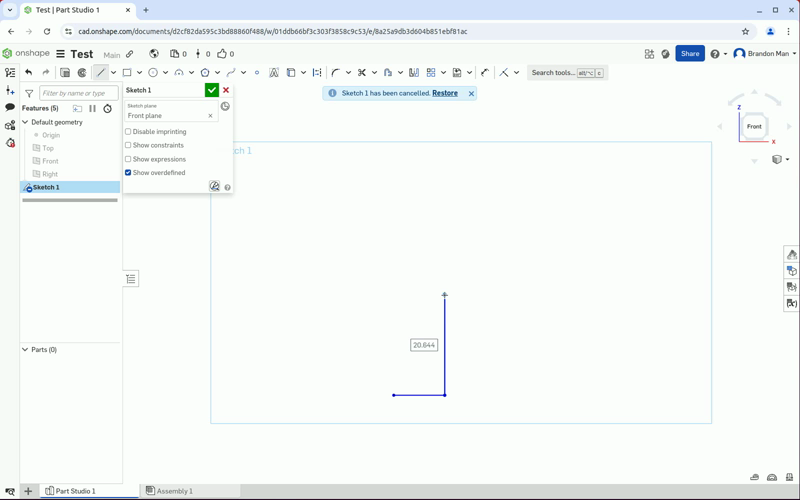
key_down(shift)
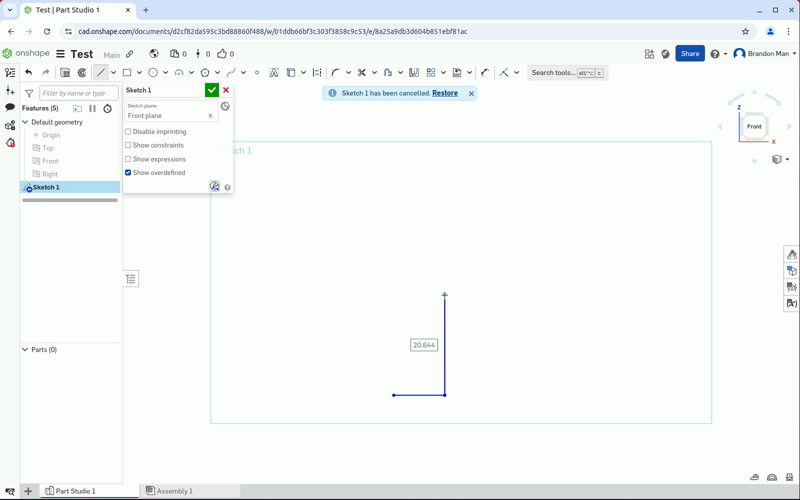
mouse_move(474, 294)
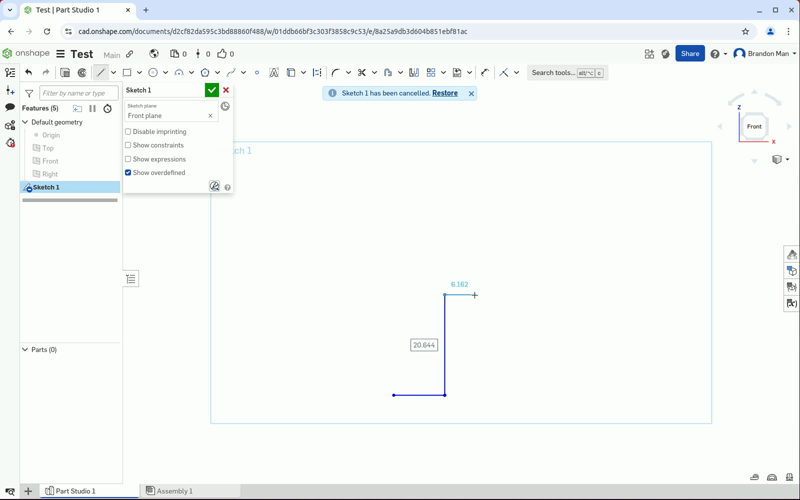
mouse_move(393, 294)
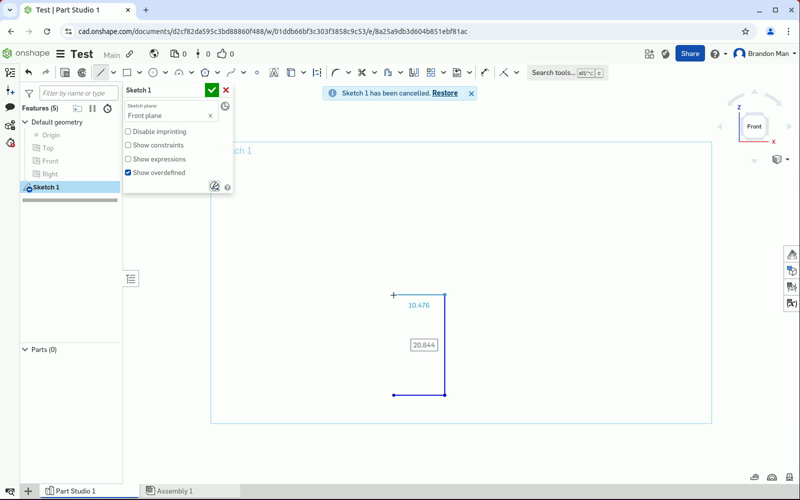
click(393, 294)
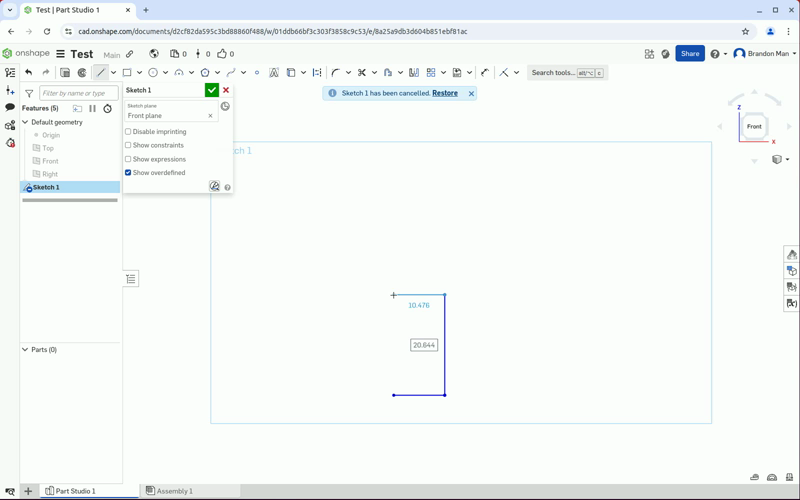
key_up(shift)
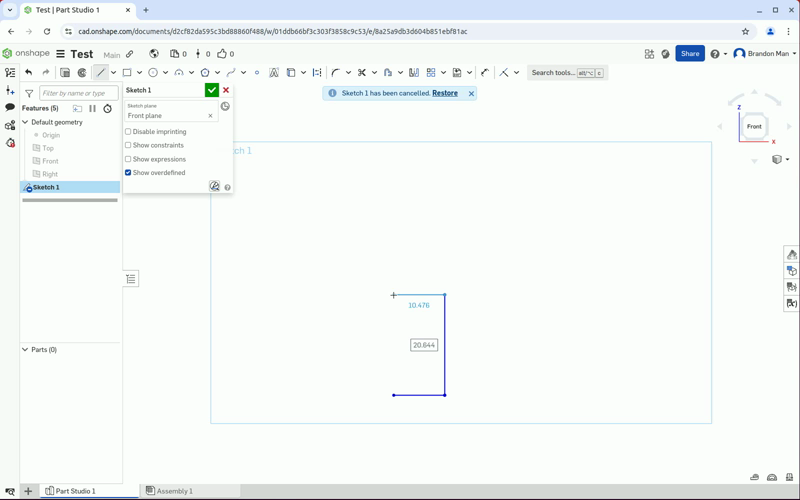
key_down(shift)
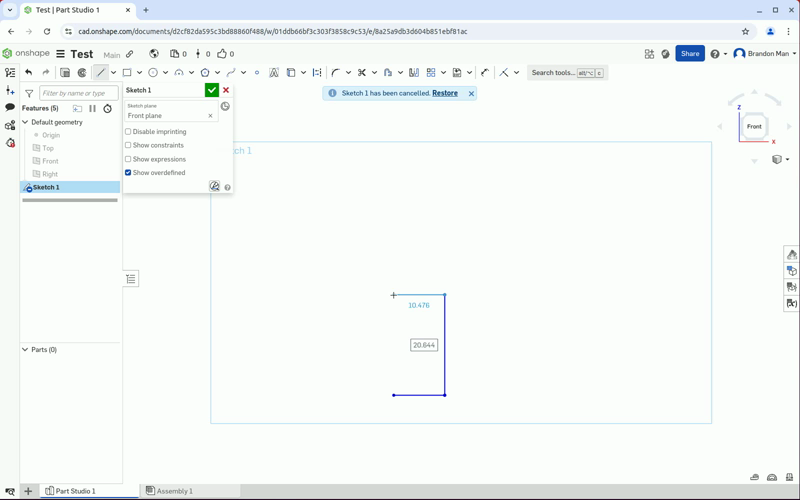
mouse_move(393, 395)
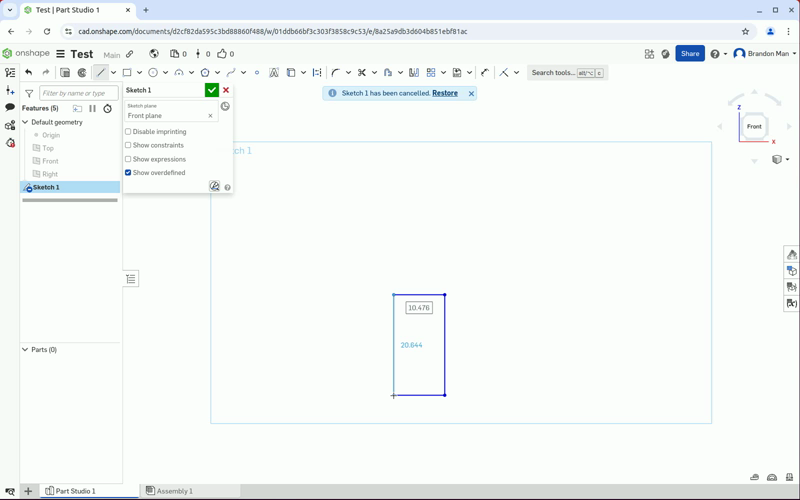
key_up(shift)
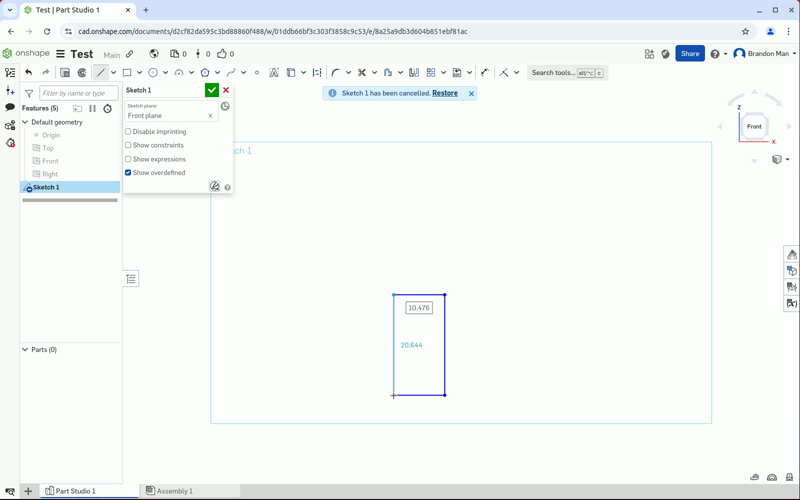
click(393, 395)
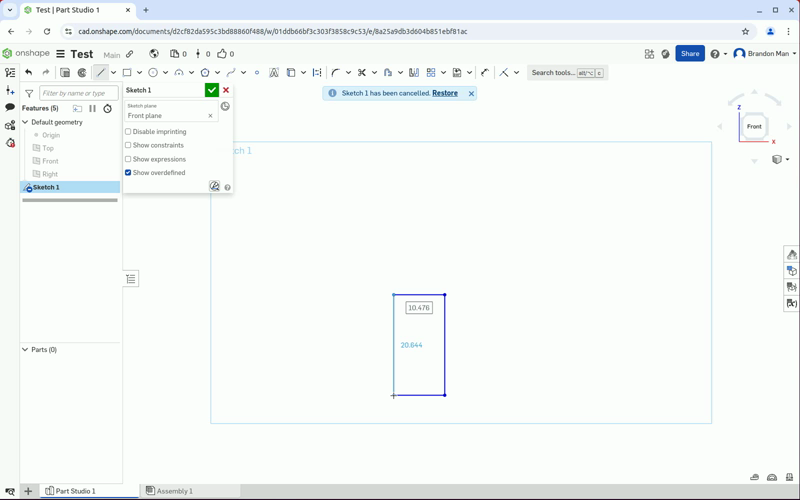
key(esc)
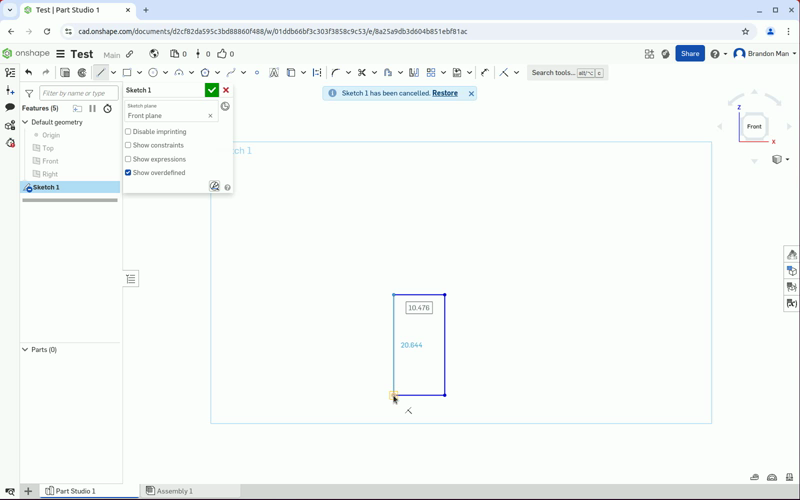
mouse_move(408, 337)
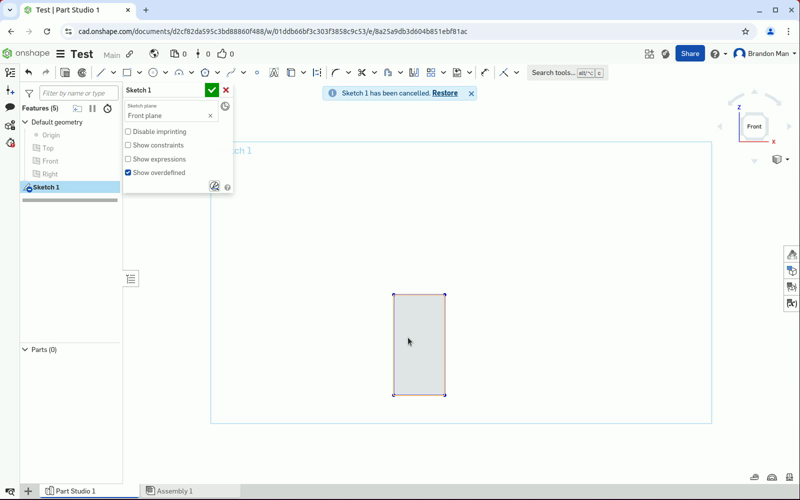
click(408, 337)
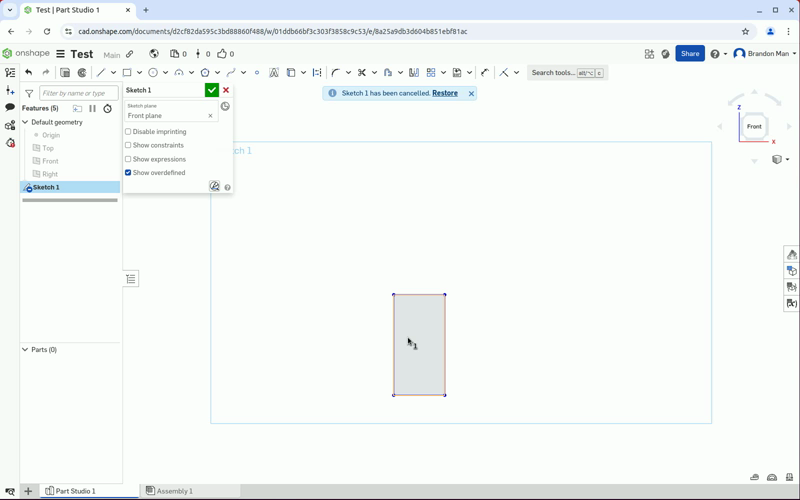
mouse_move(73, 352)
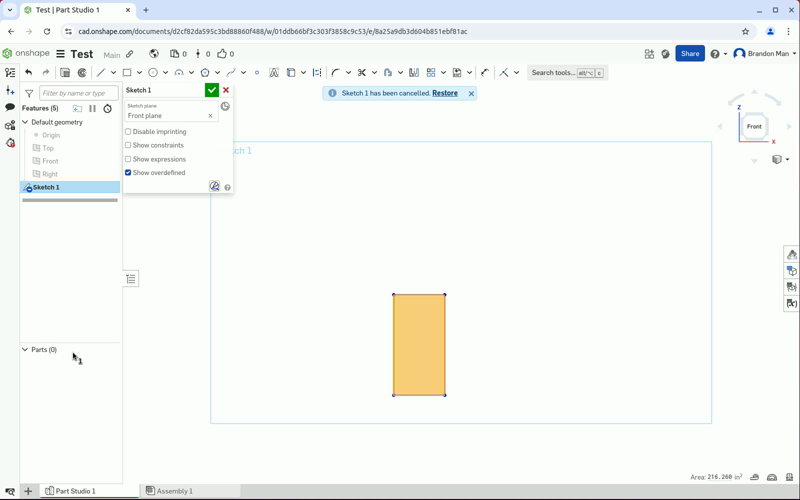
key(shift+y)
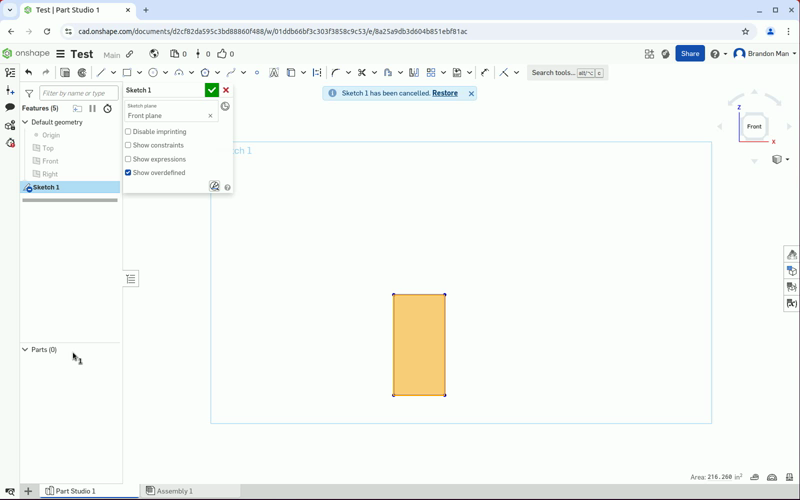
key(shift+e)
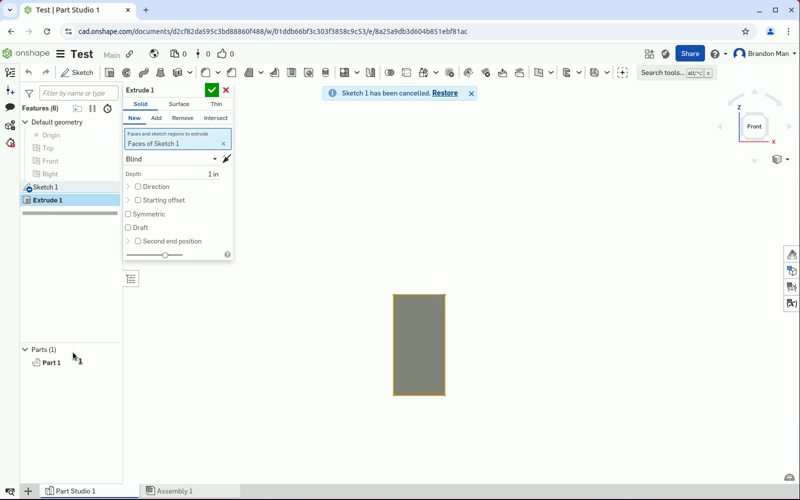
mouse_move(143, 106)
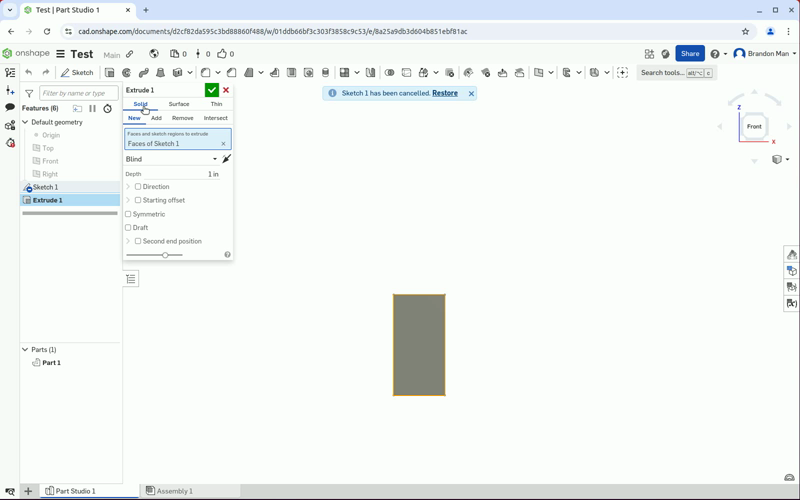
click(143, 106)
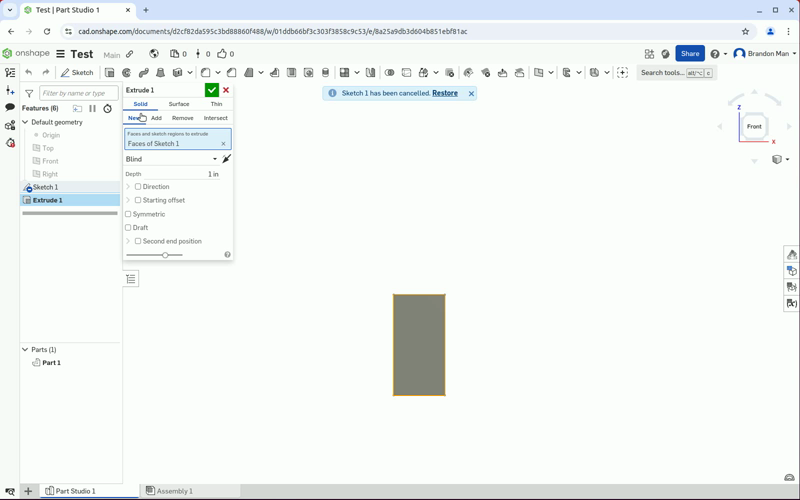
mouse_move(137, 120)
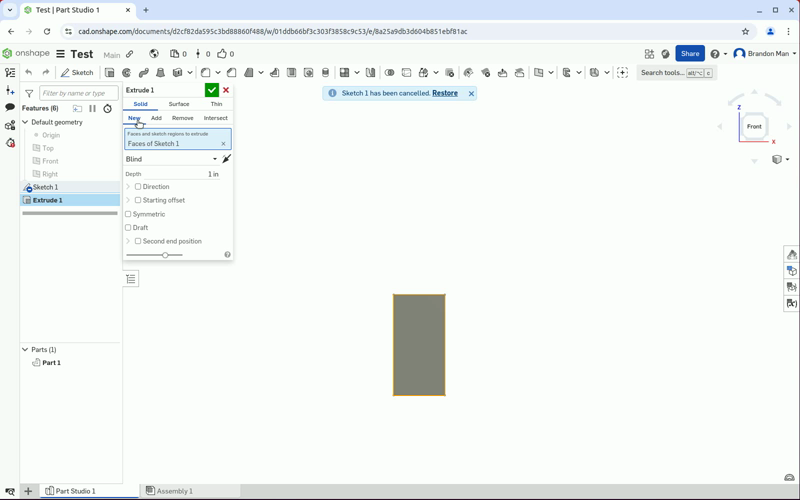
click(137, 120)
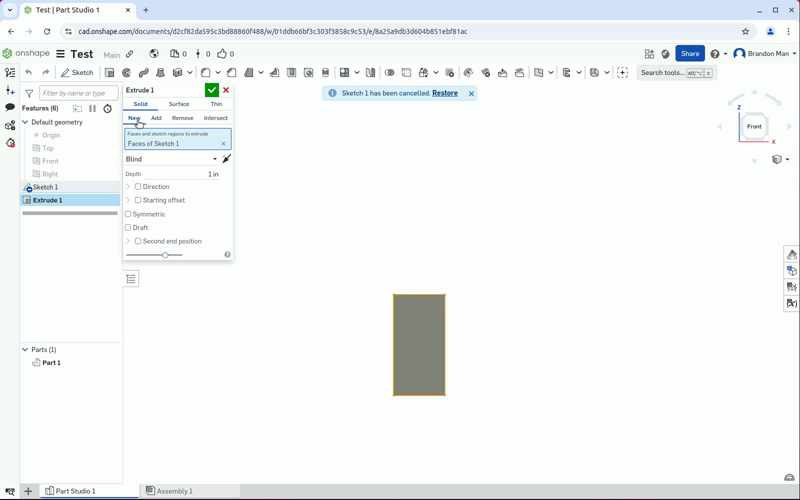
key(tab, 4)
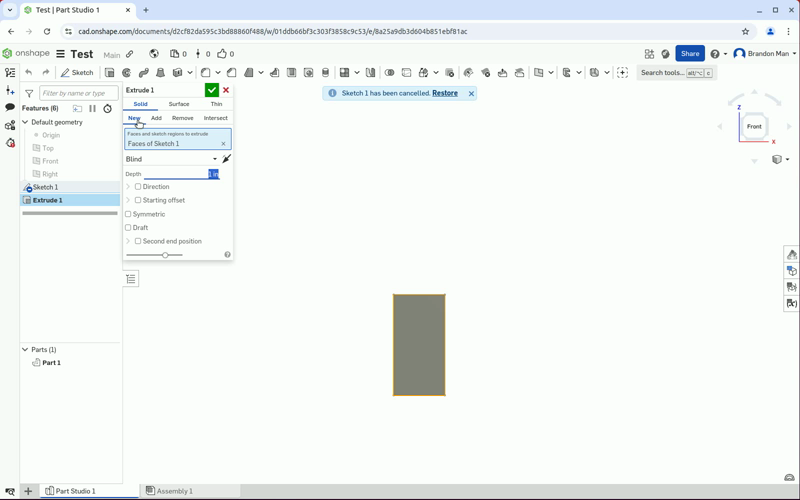
text(3.611)
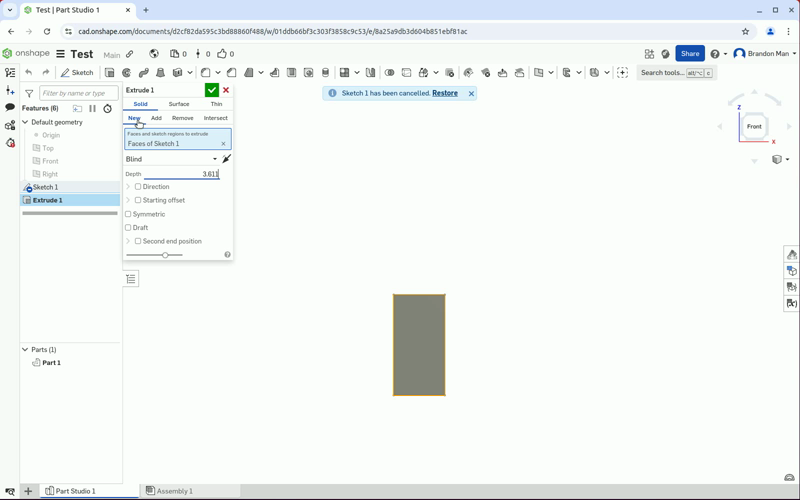
key(enter)
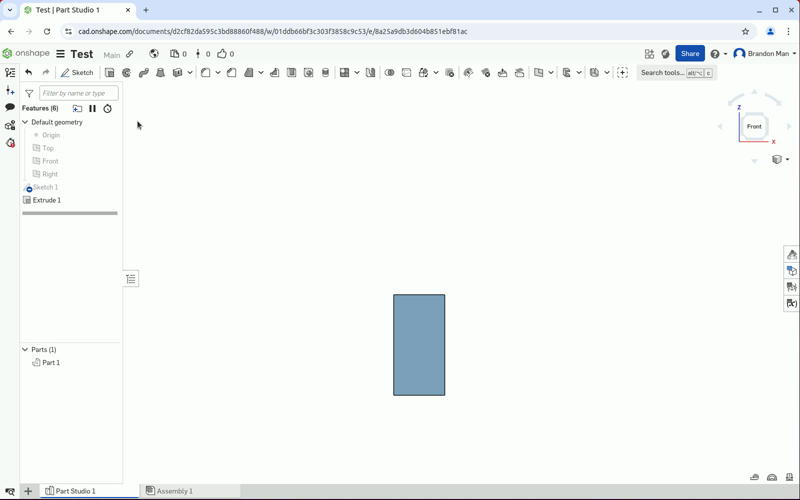
key(shift+h)
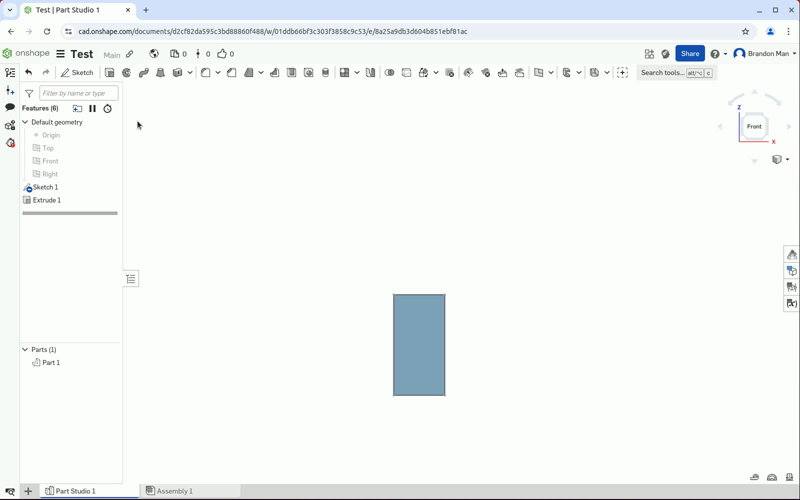
key(shift+h)
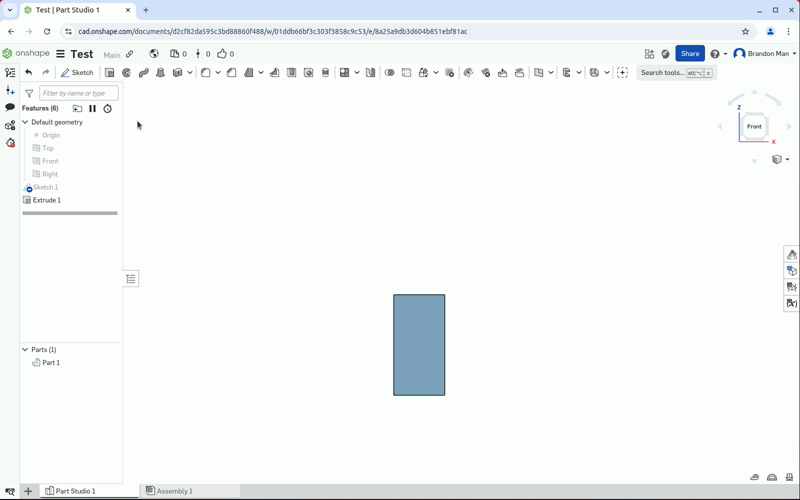
mouse_move(73, 189)
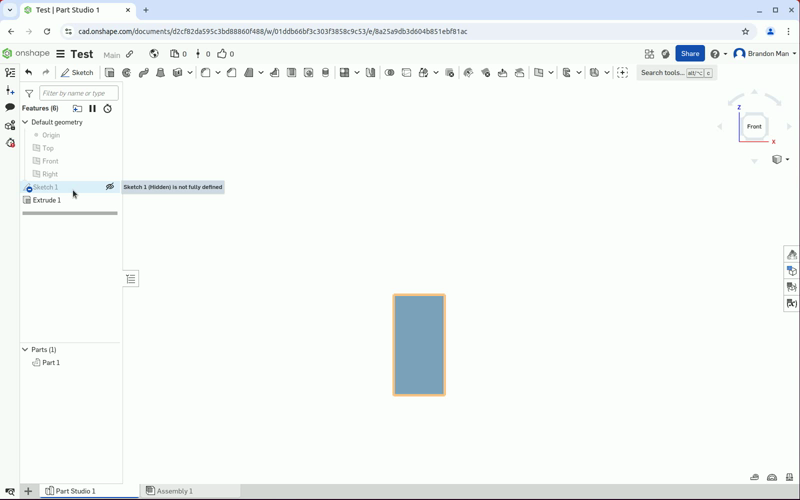
click(73, 189)
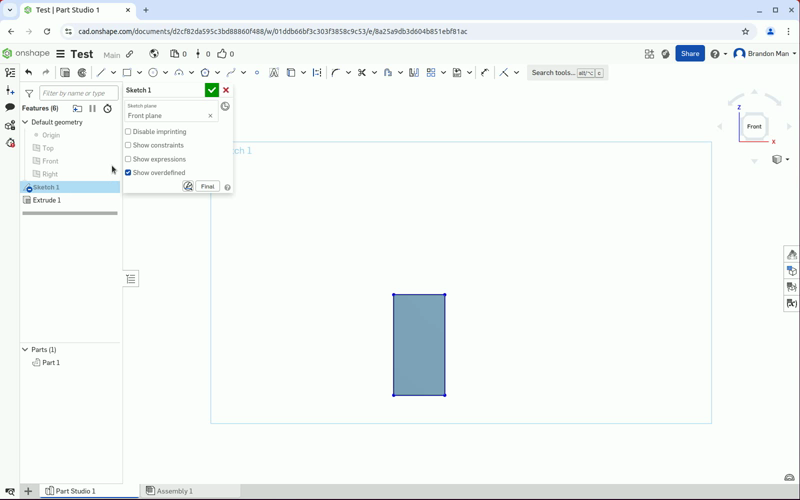
mouse_move(229, 92)
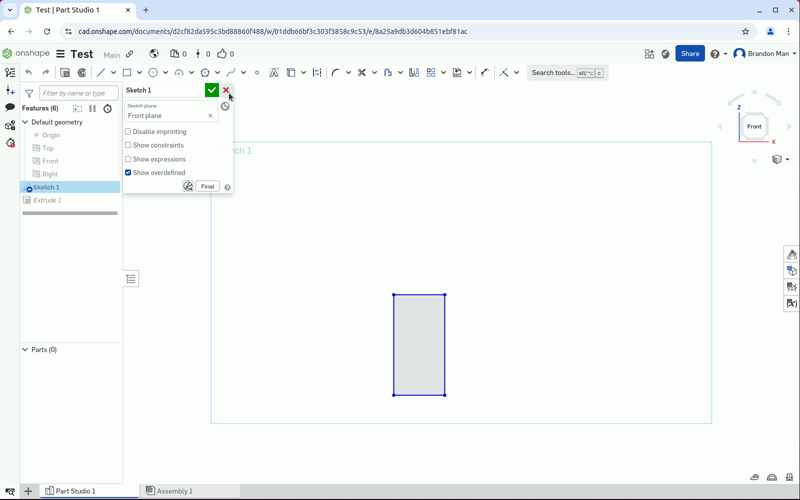
click(229, 92)
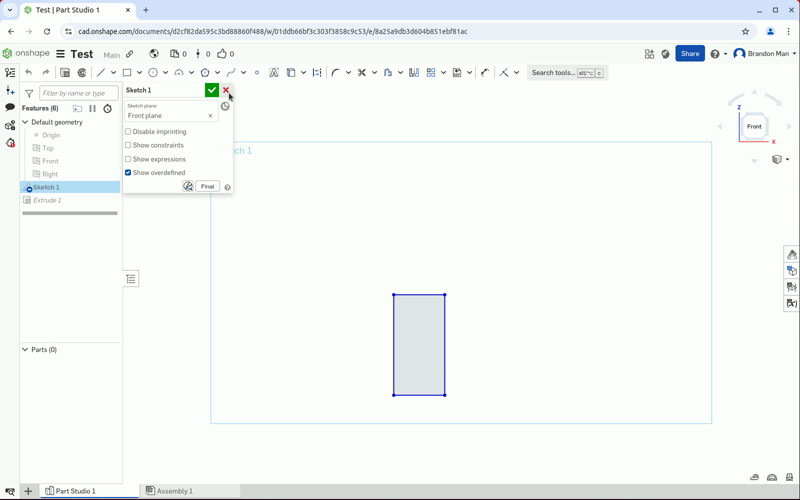
key(shift+s)
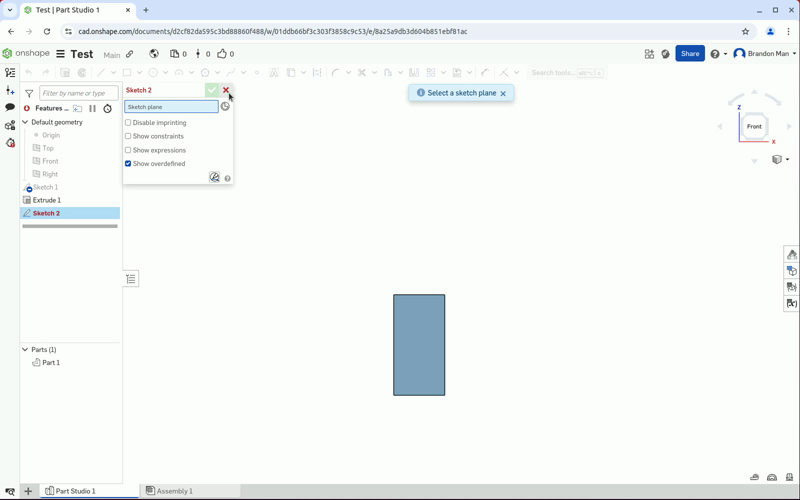
mouse_move(73, 163)
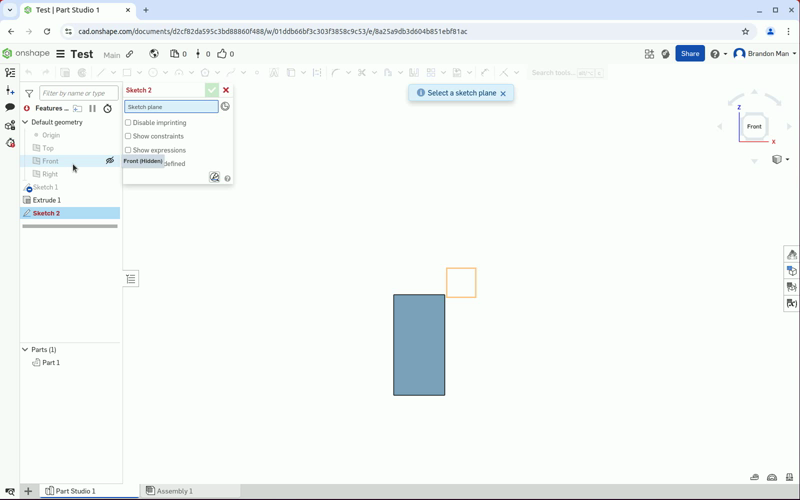
click(73, 163)
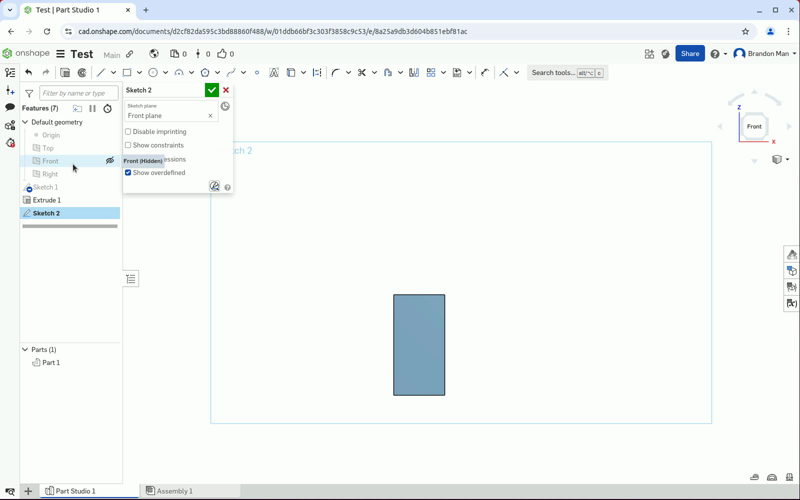
mouse_move(73, 352)
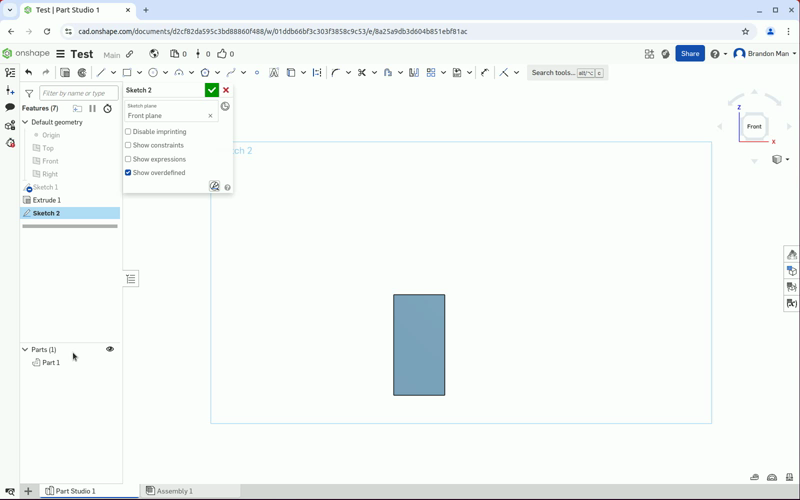
key(y)
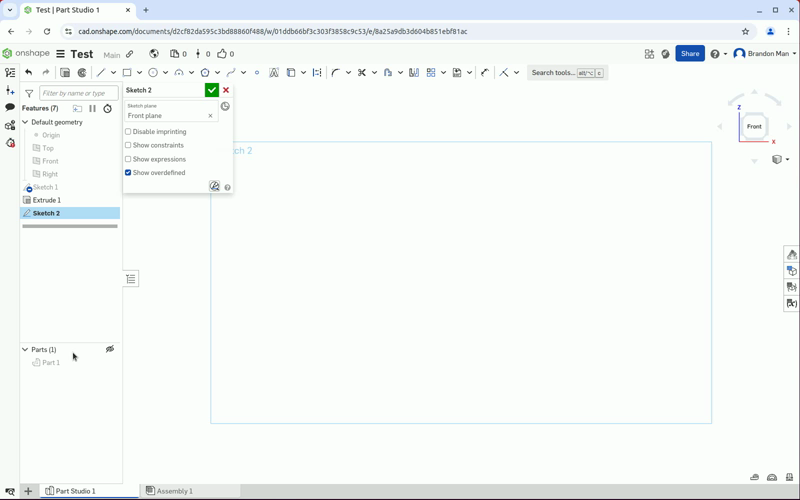
key(l)
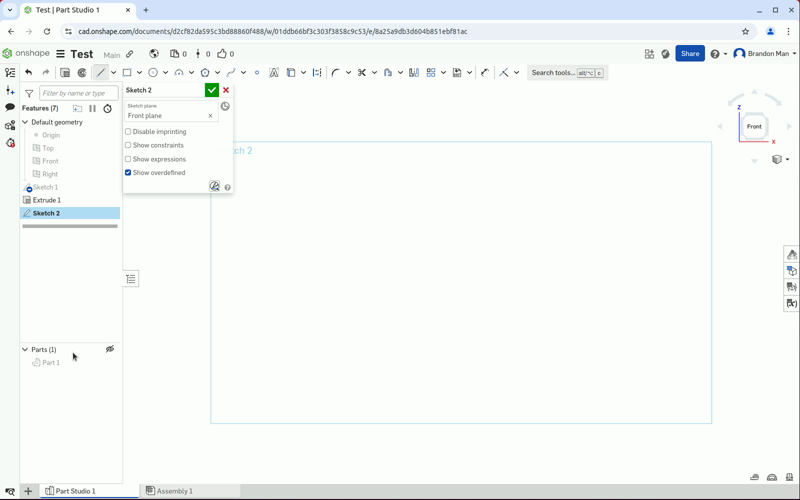
key_down(shift)
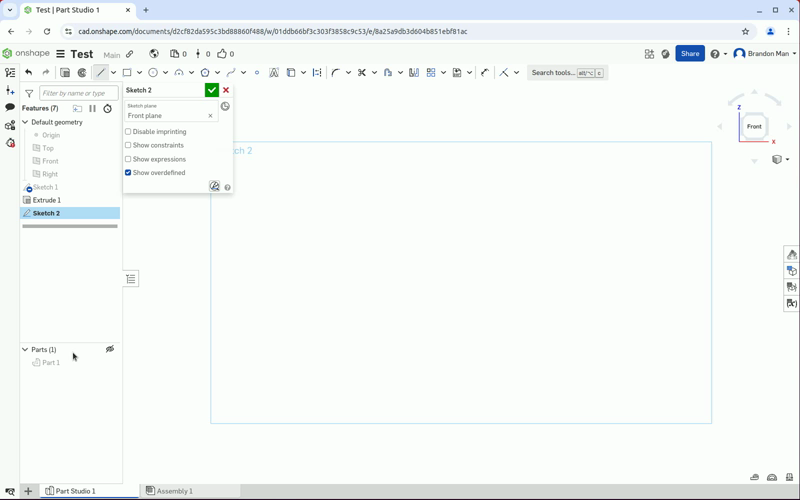
mouse_move(393, 395)
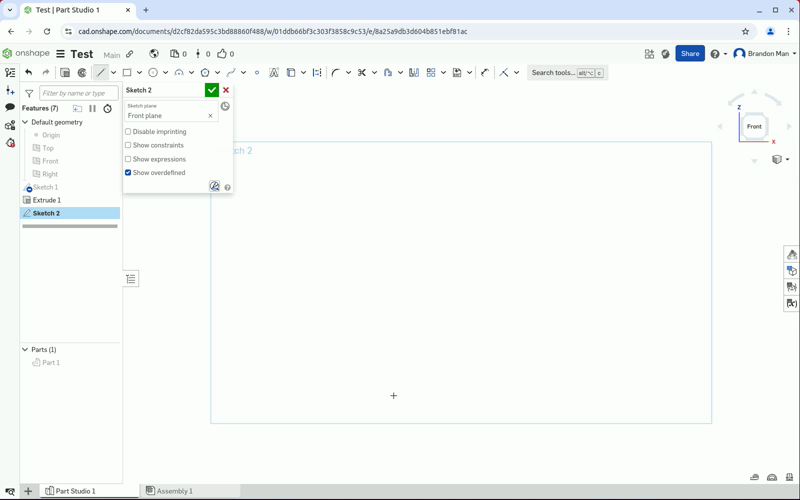
click(393, 395)
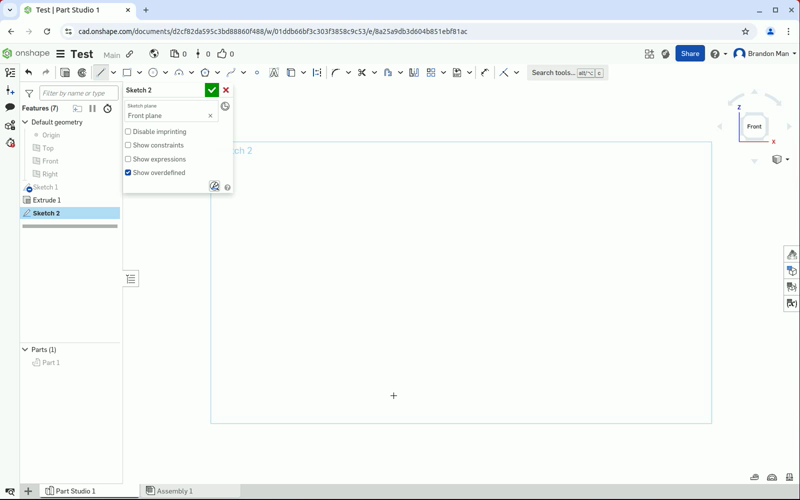
key_up(shift)
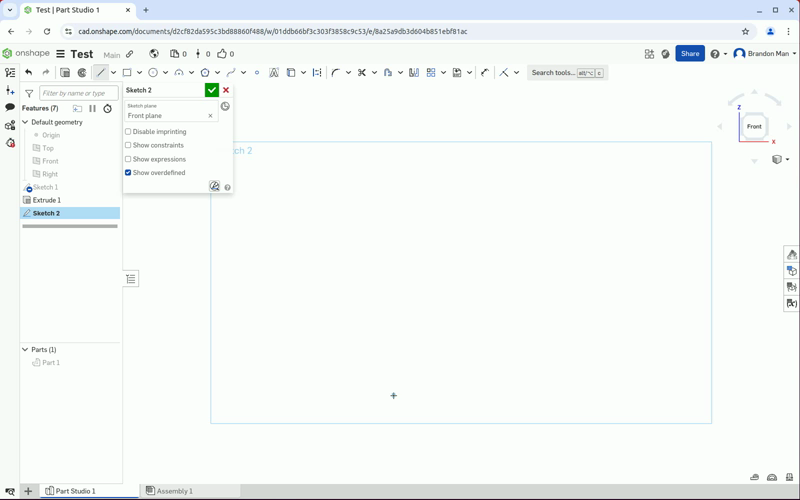
key_down(shift)
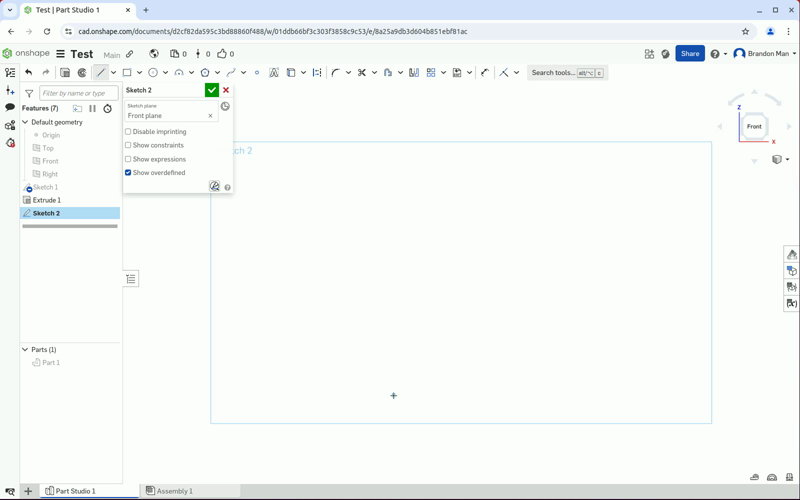
mouse_move(423, 395)
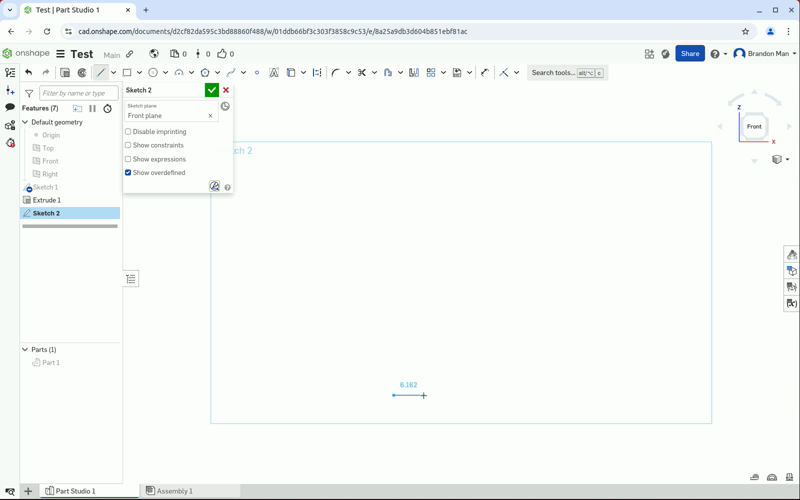
mouse_move(444, 395)
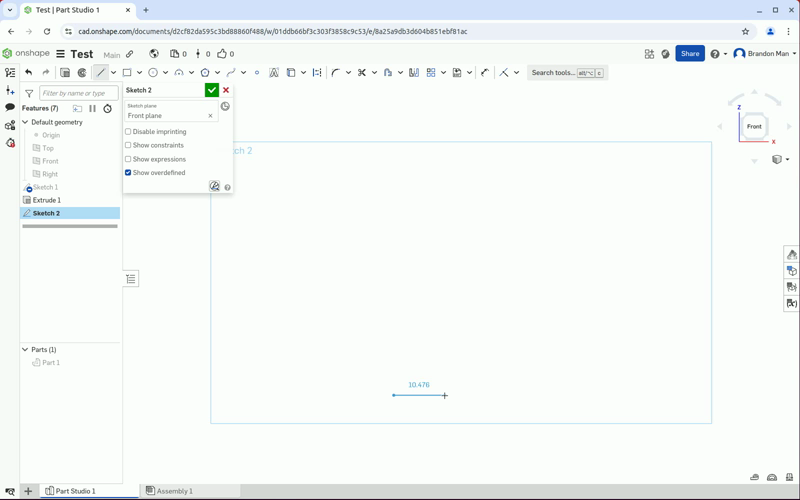
click(444, 395)
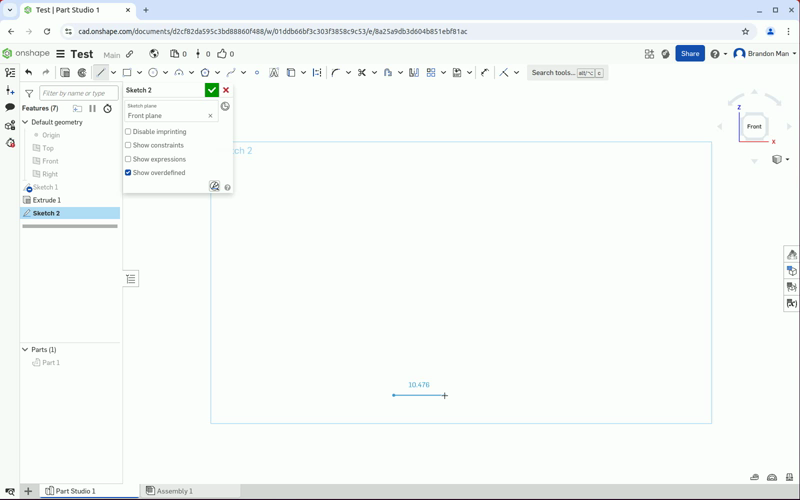
key_up(shift)
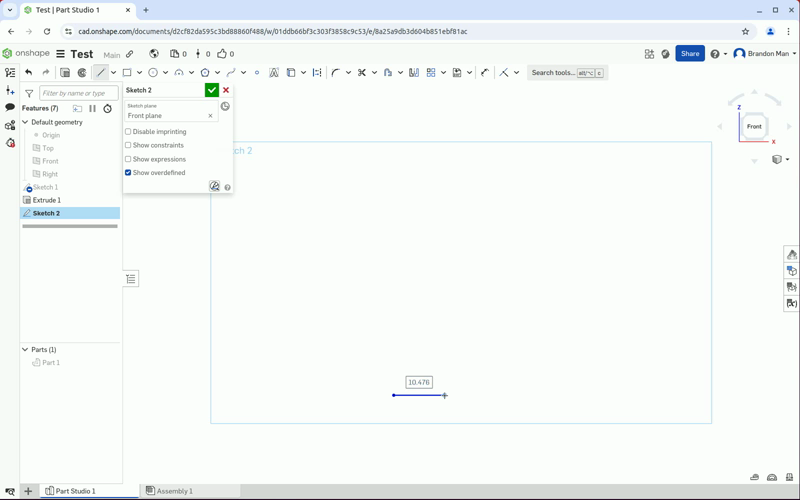
key_down(shift)
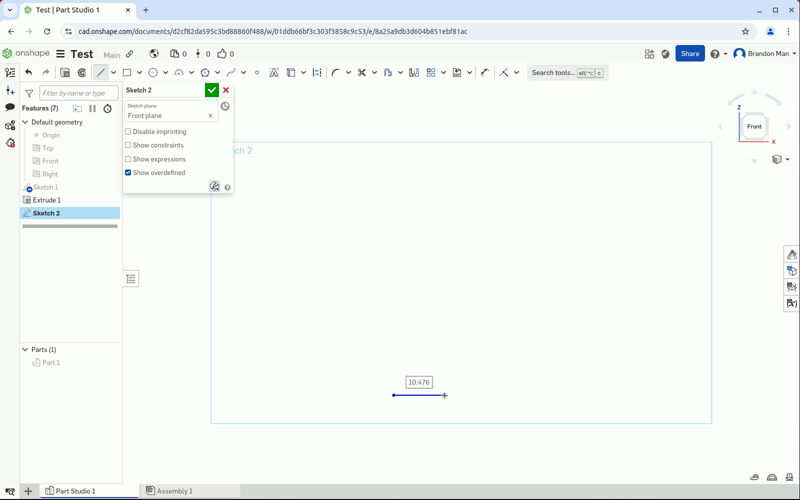
mouse_move(444, 294)
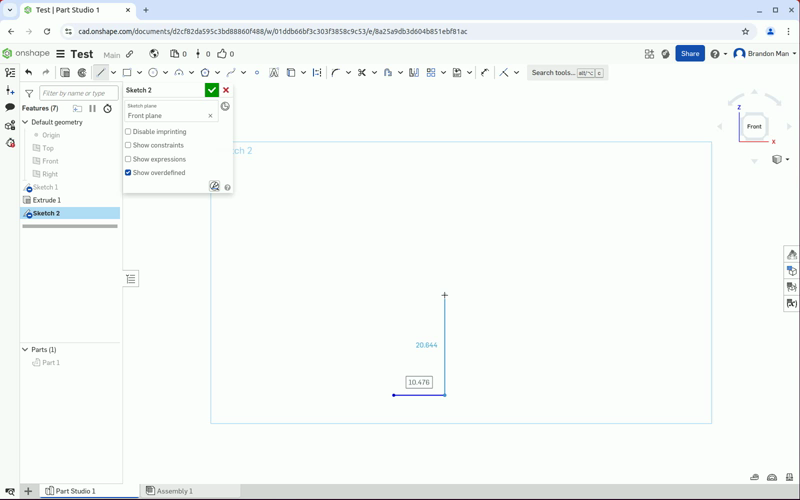
click(444, 294)
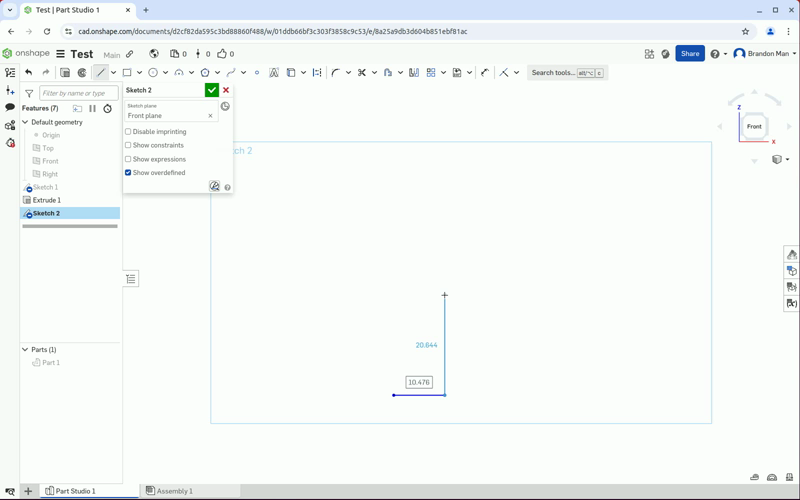
key_up(shift)
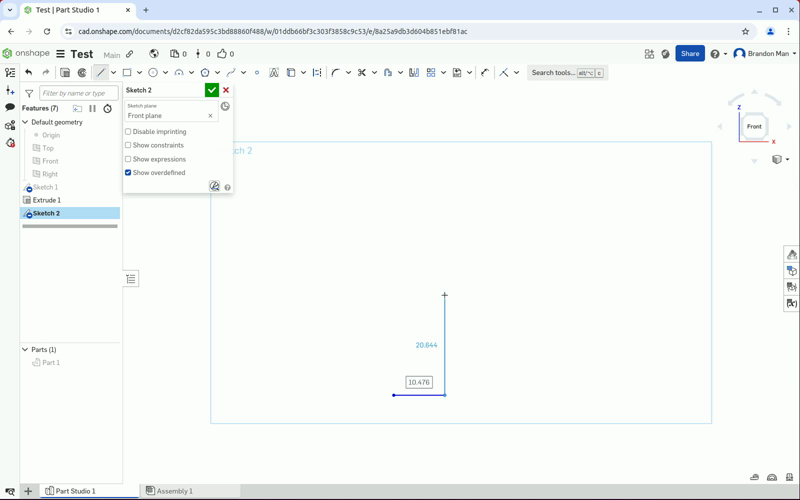
key_down(shift)
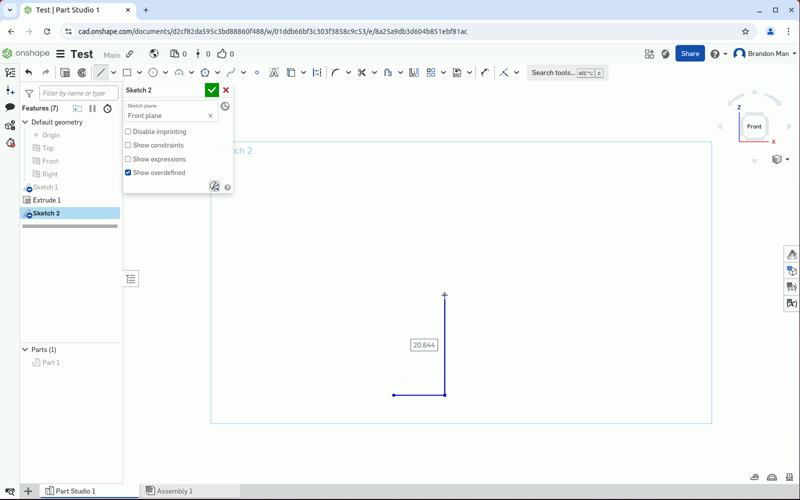
mouse_move(474, 294)
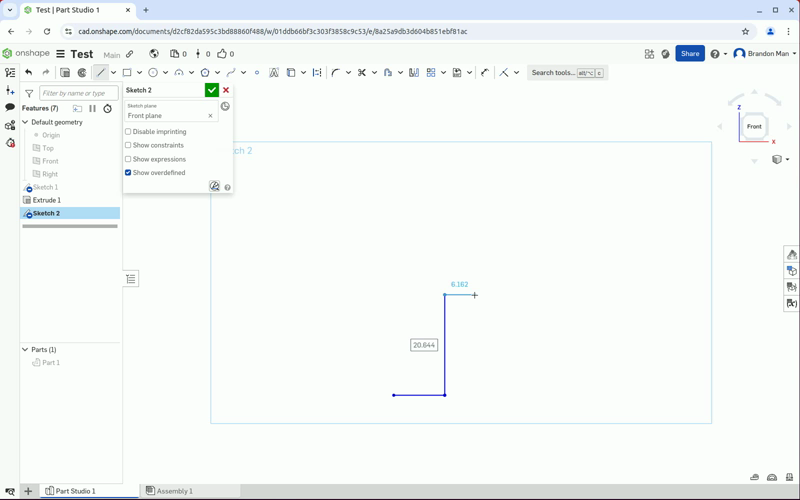
mouse_move(393, 294)
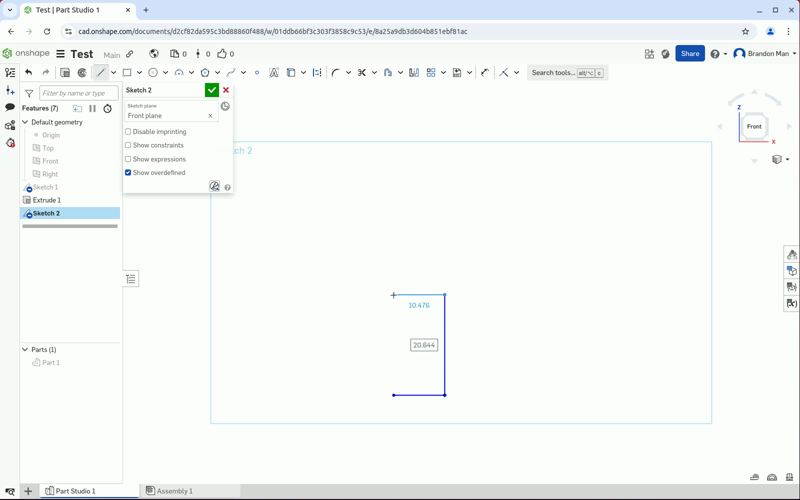
click(393, 294)
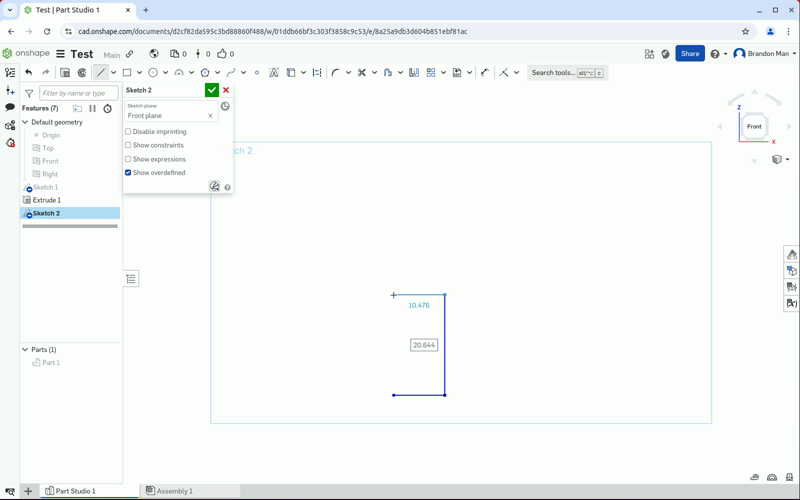
key_up(shift)
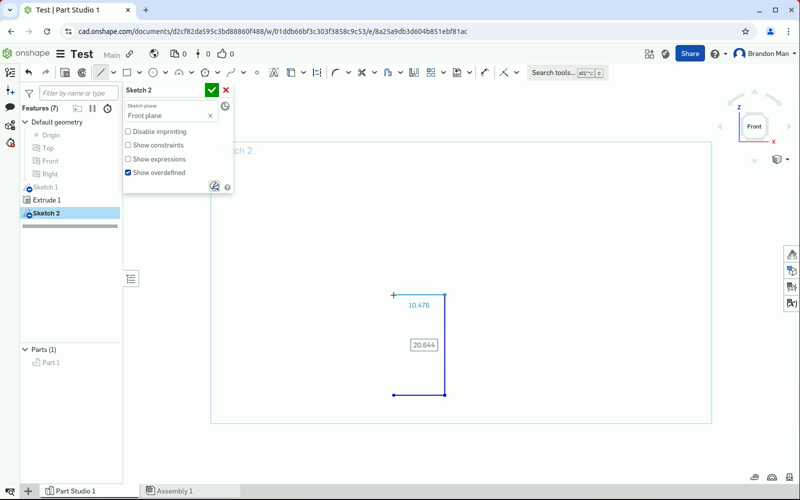
key_down(shift)
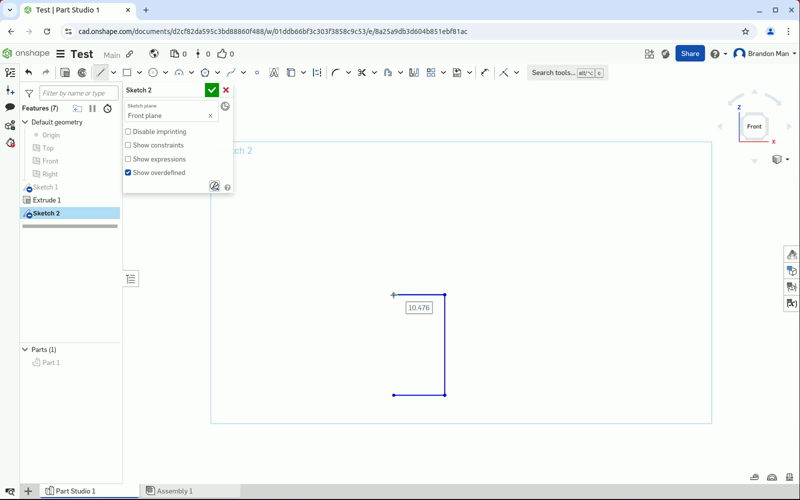
mouse_move(393, 395)
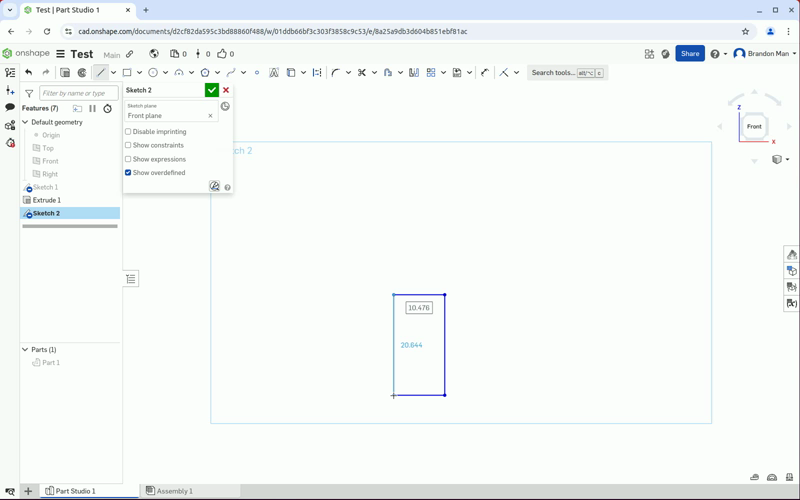
key_up(shift)
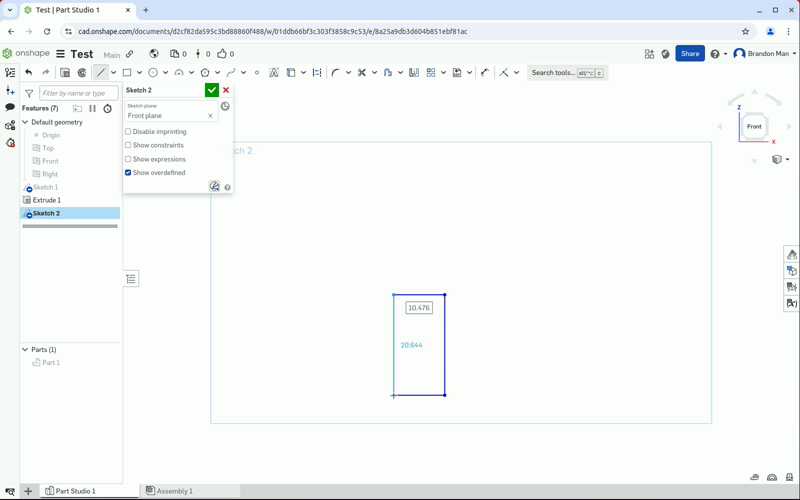
click(393, 395)
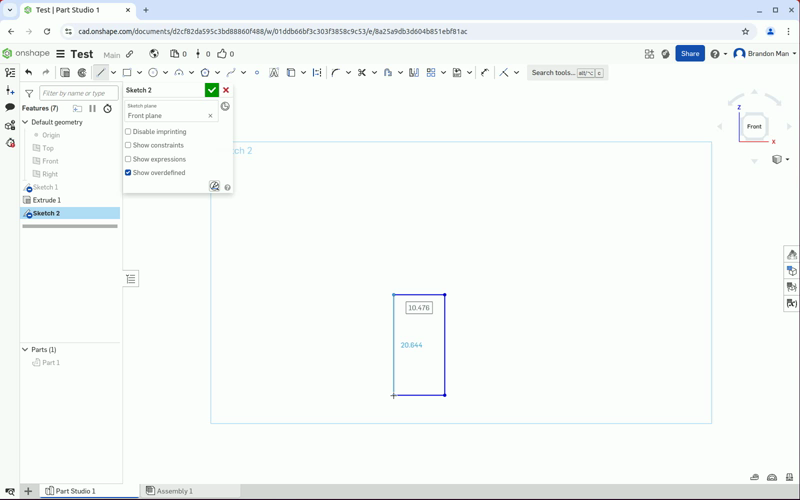
key(esc)
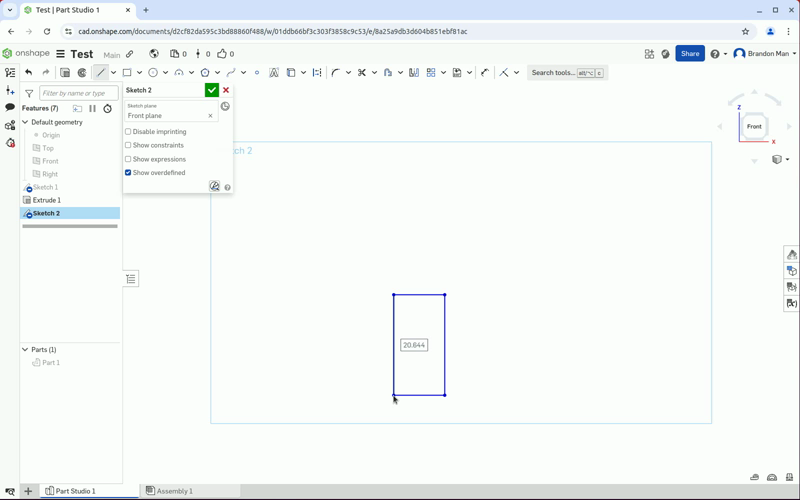
mouse_move(416, 381)
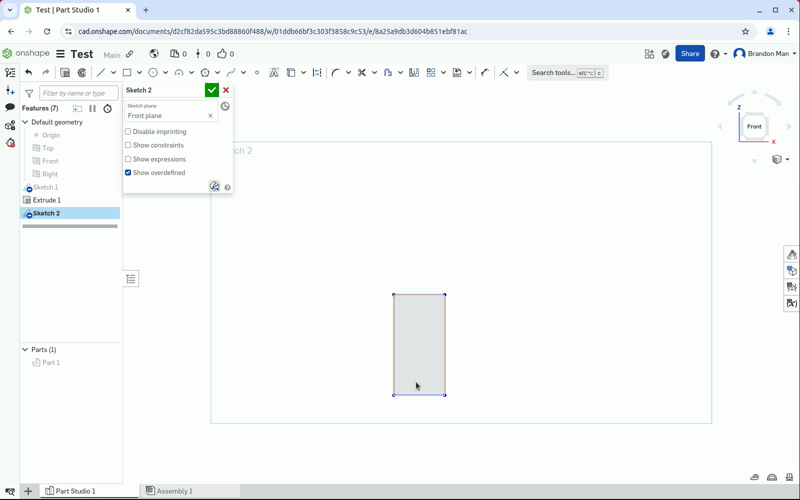
click(416, 381)
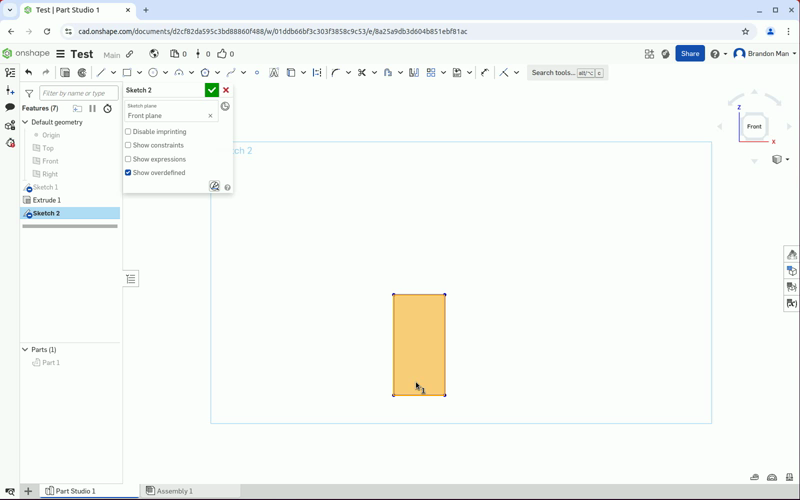
mouse_move(73, 352)
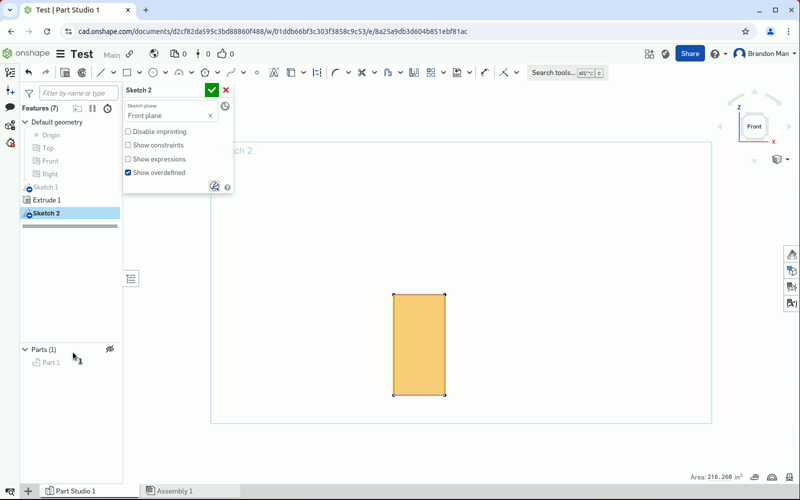
key(shift+y)
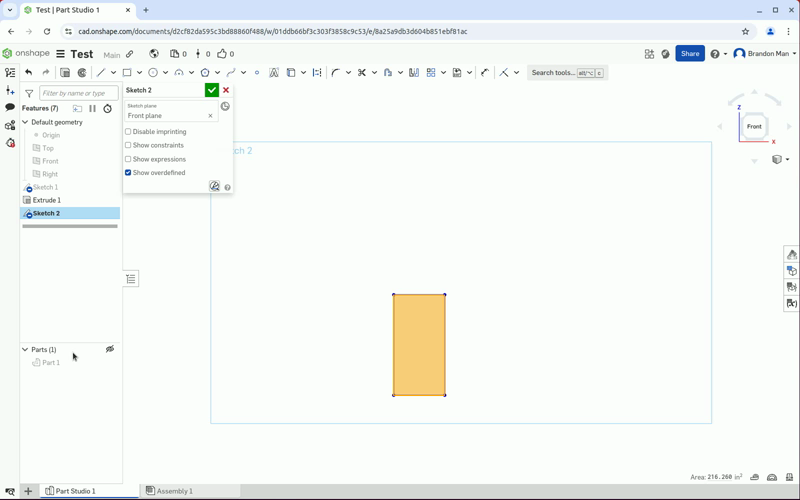
key(shift+e)
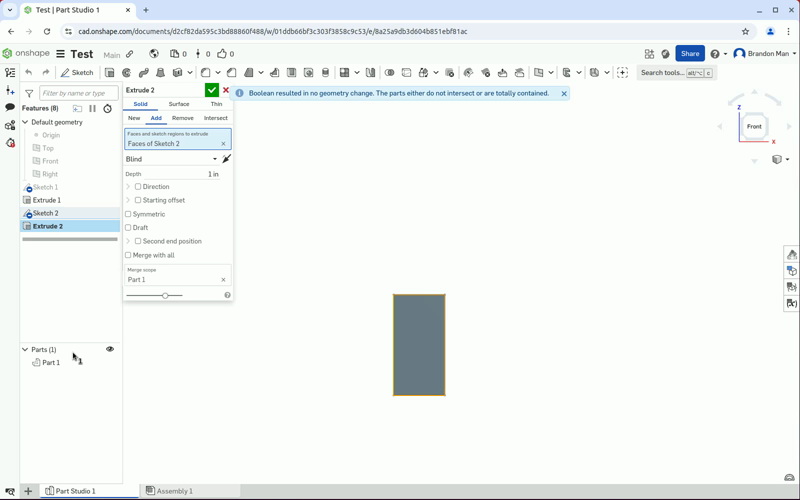
mouse_move(143, 106)
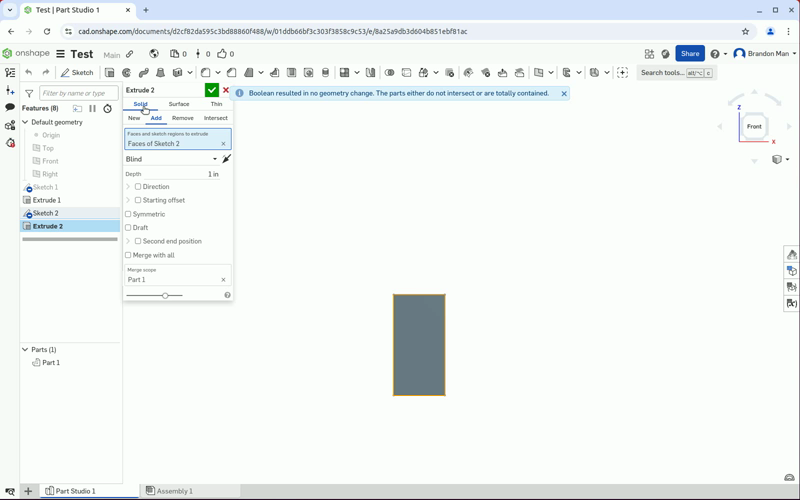
click(143, 106)
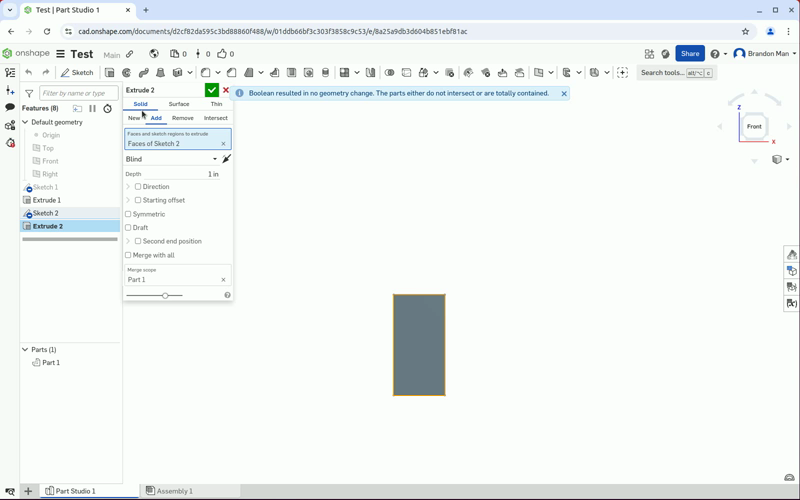
mouse_move(137, 120)
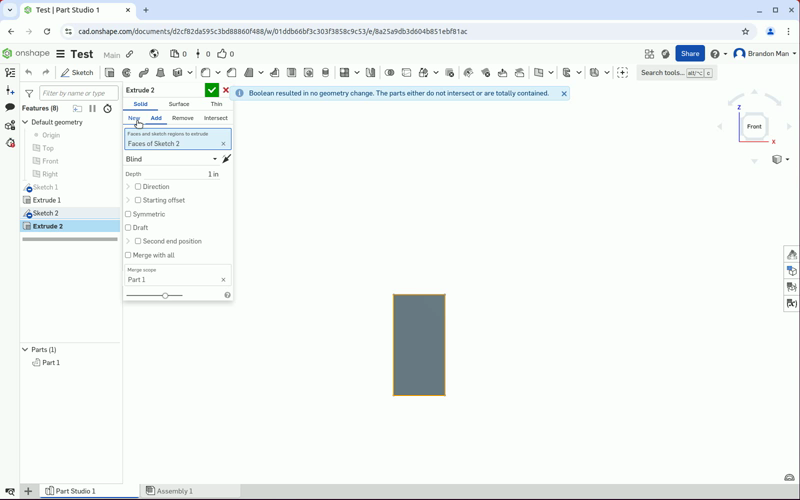
click(137, 120)
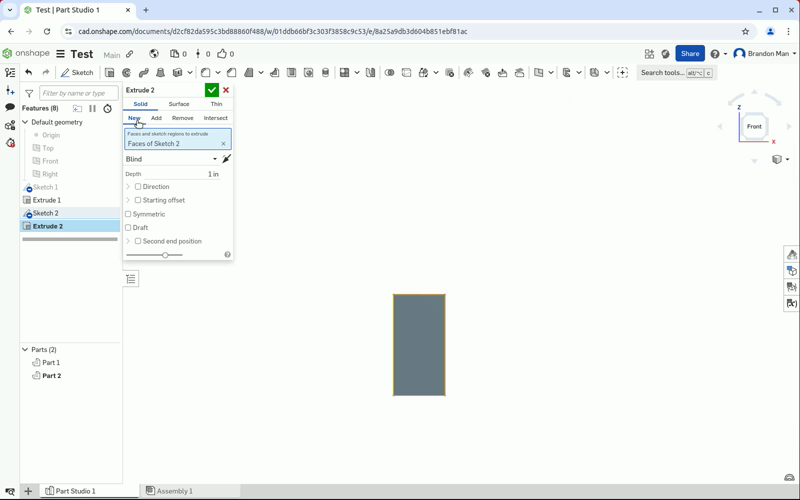
key(tab, 4)
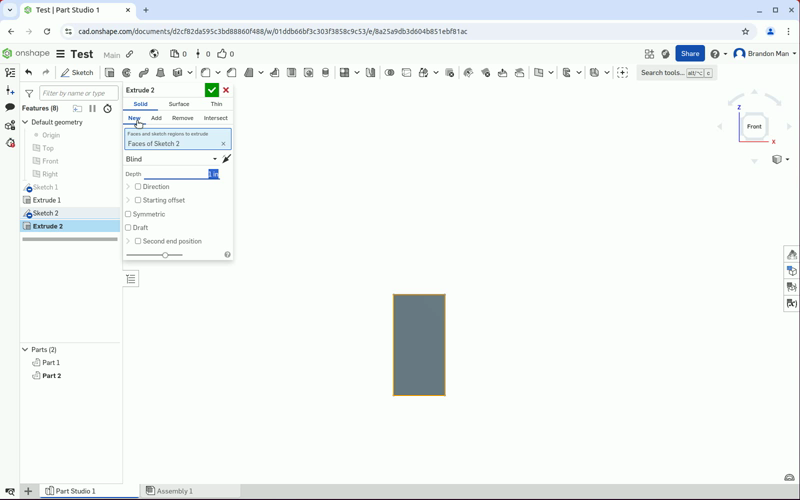
text(3.611)
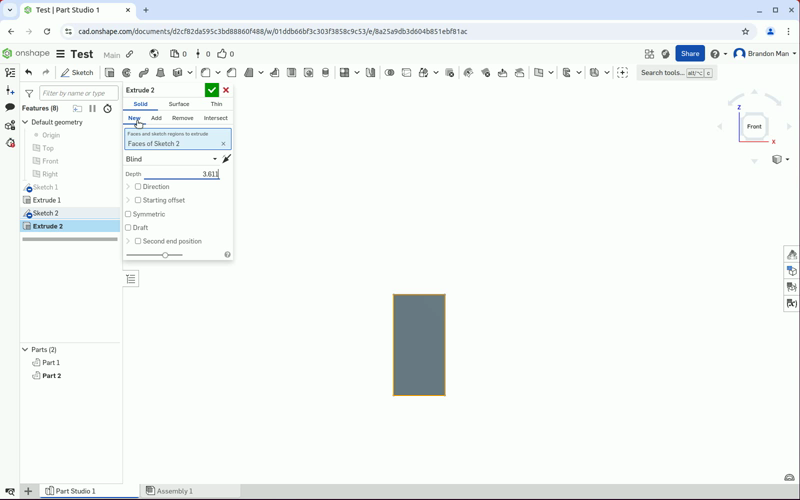
key(enter)
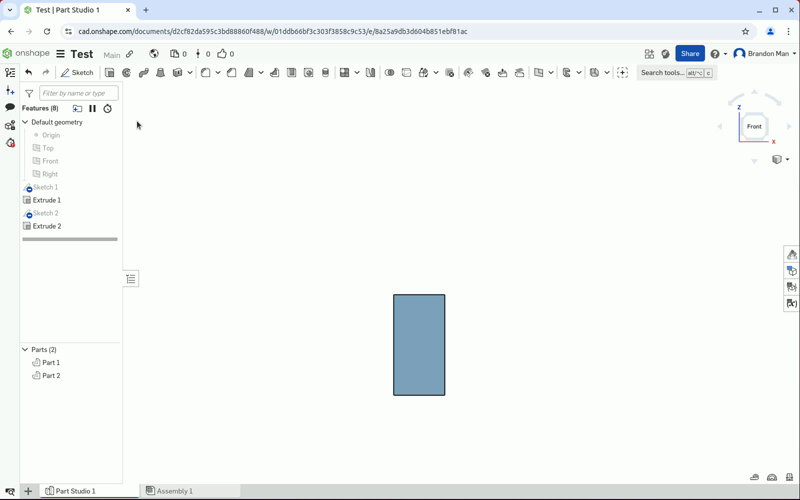
key(shift+h)
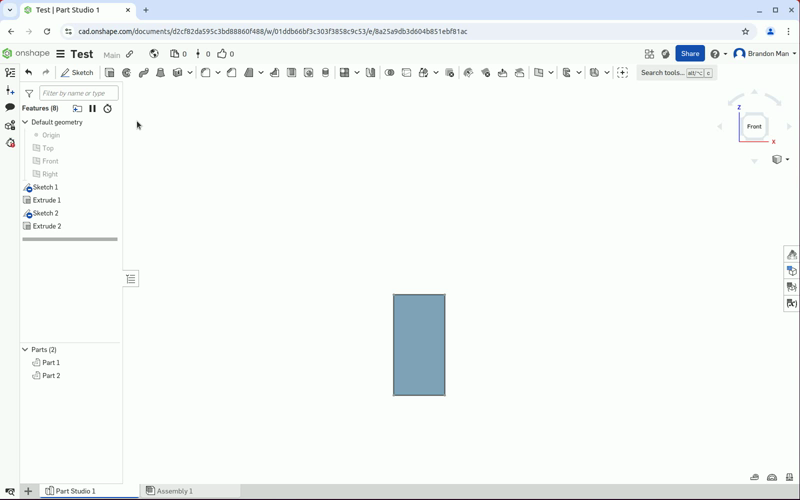
key(shift+h)
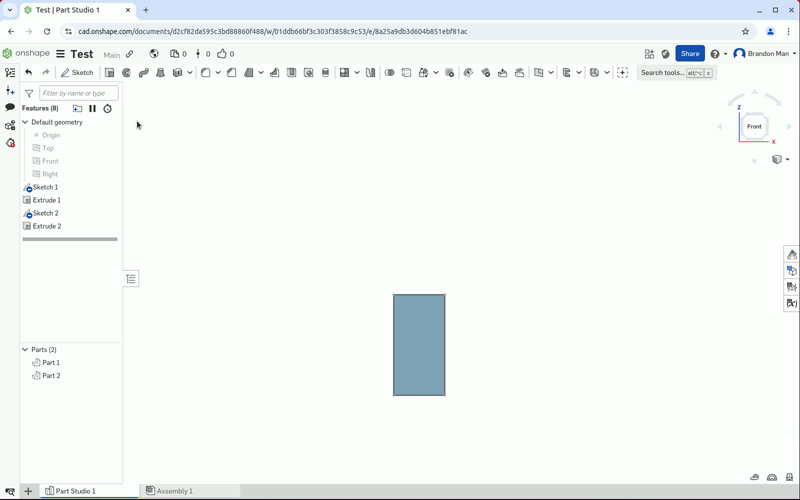
key(shift+7)
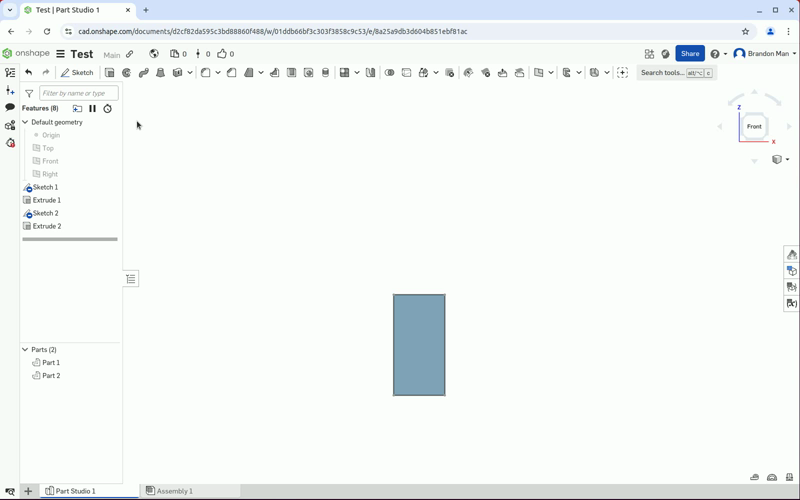
key(left, 2)
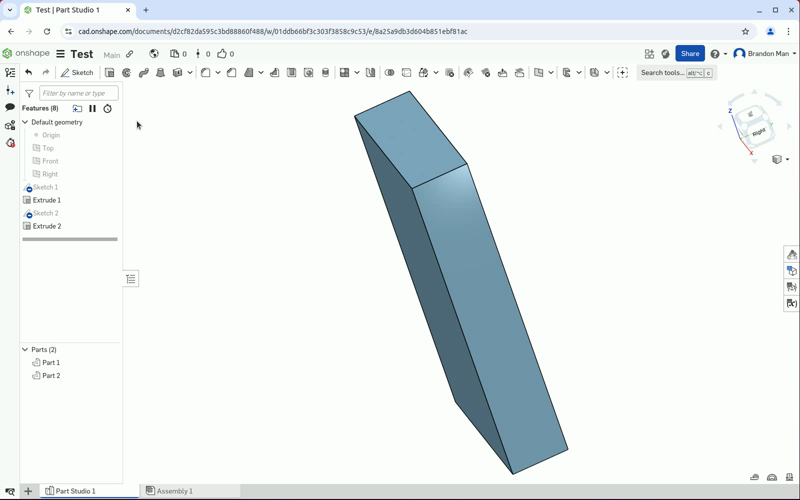
key(down, 2)
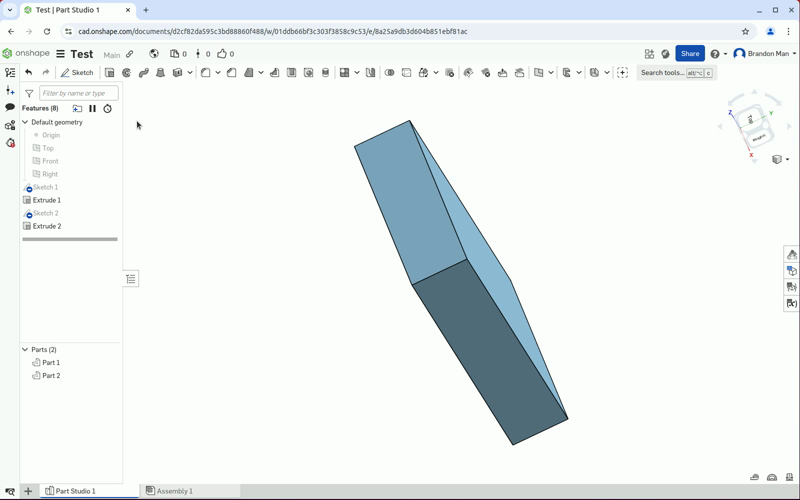
key(up, 2)
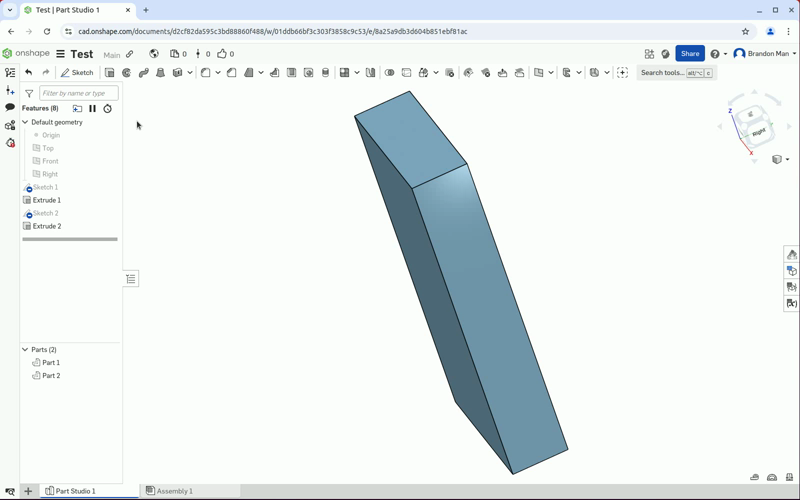
key(right, 2)
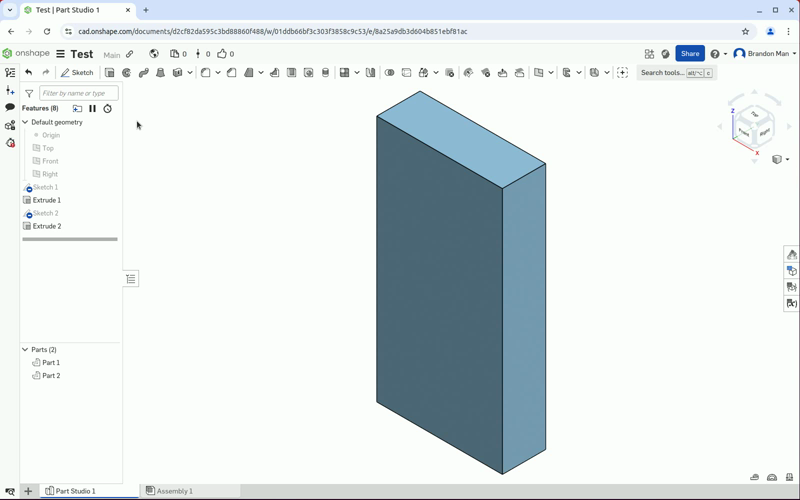
mouse_move(73, 189)
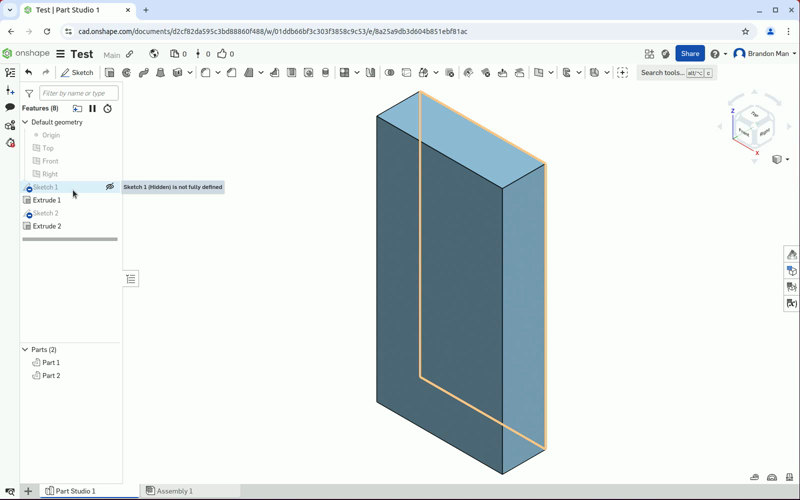
click(73, 189)